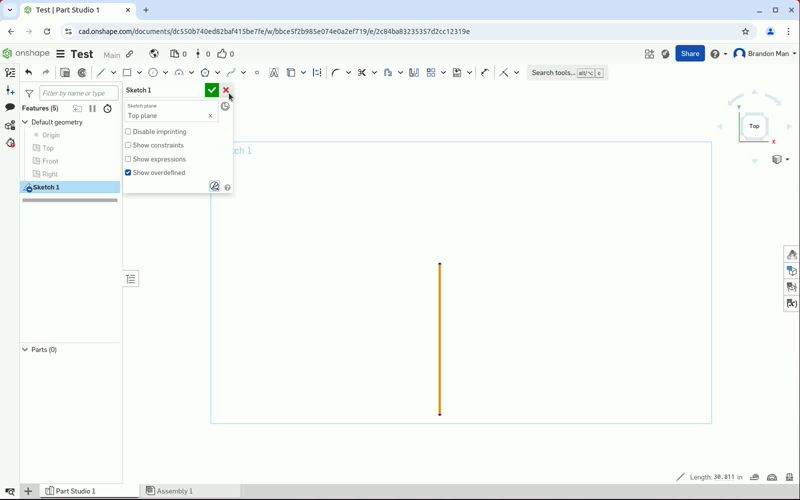
key(shift+h)
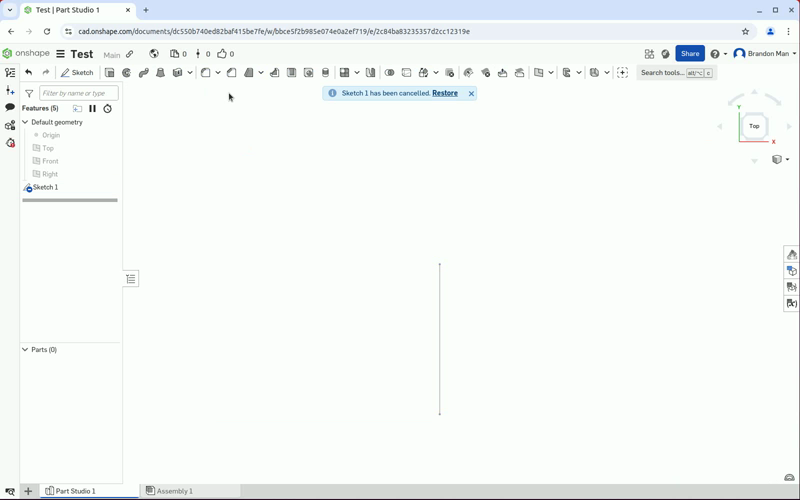
key(shift+s)
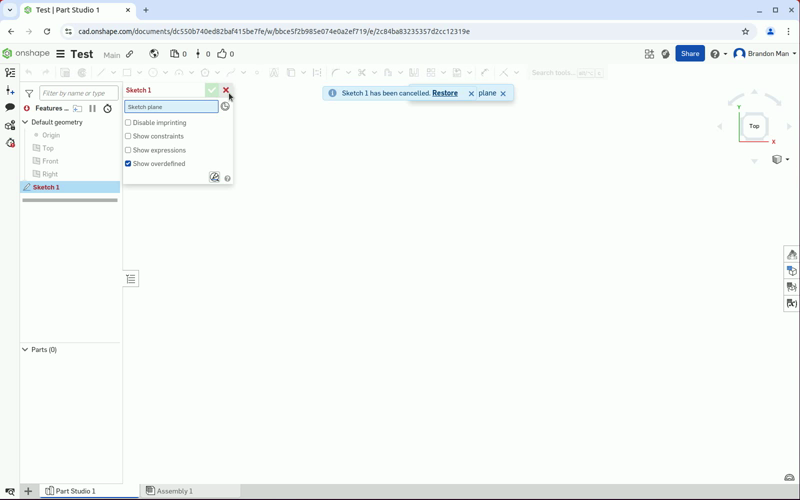
mouse_move(73, 150)
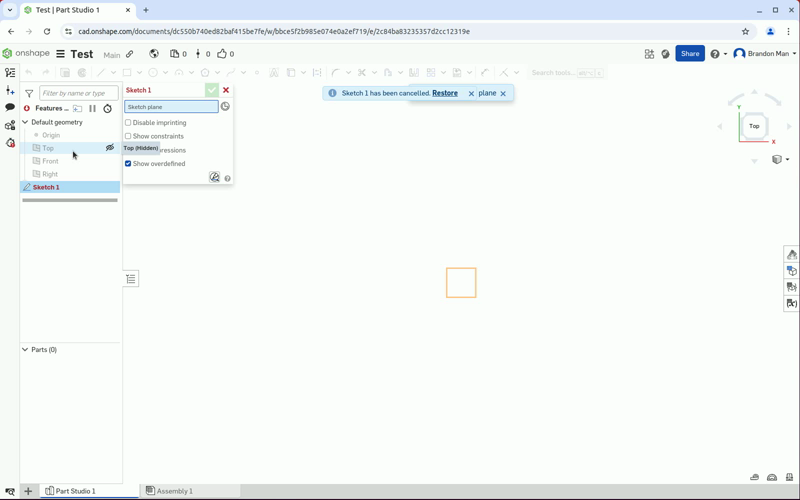
click(73, 150)
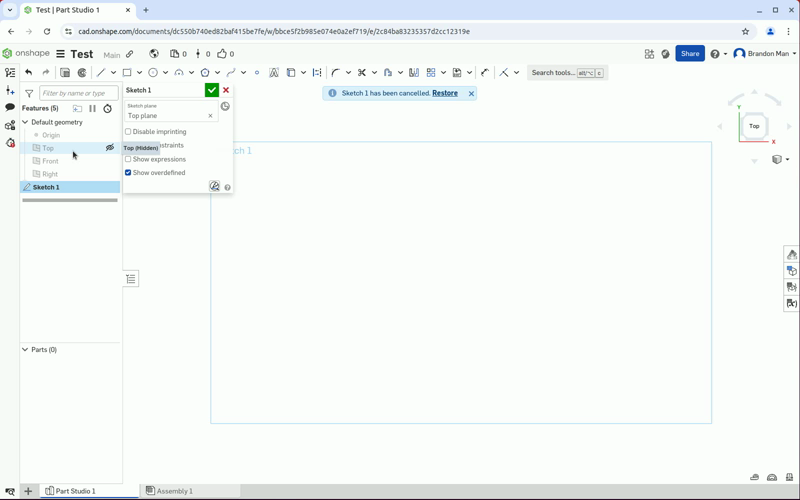
mouse_move(73, 352)
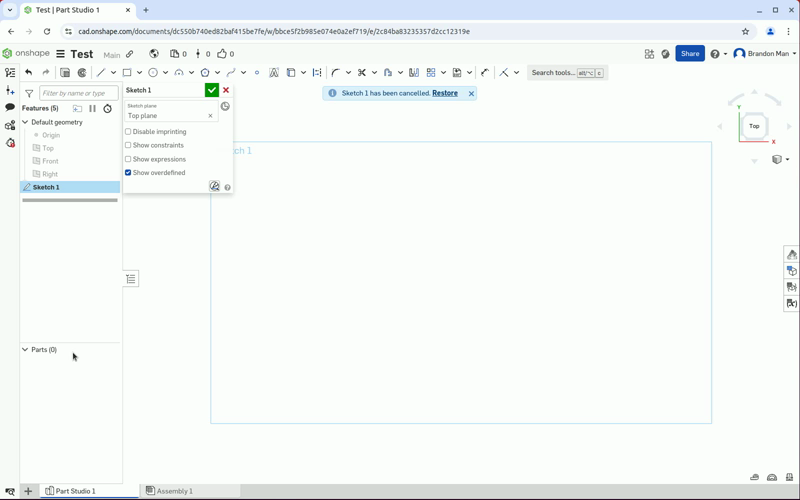
key(y)
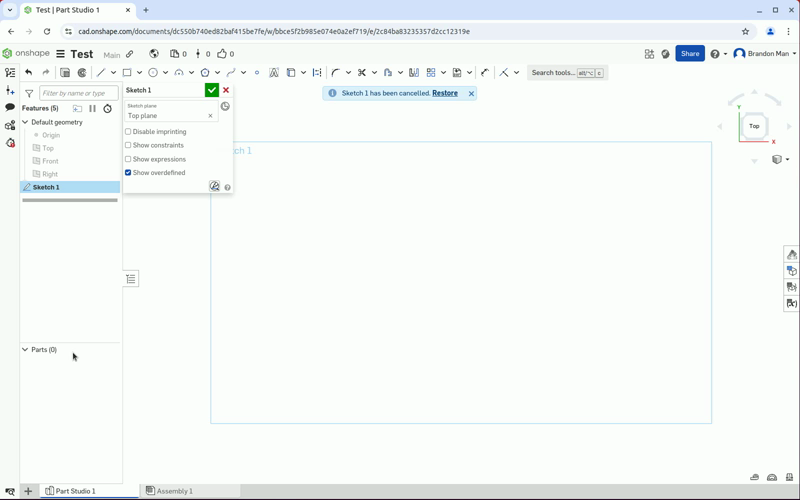
key(l)
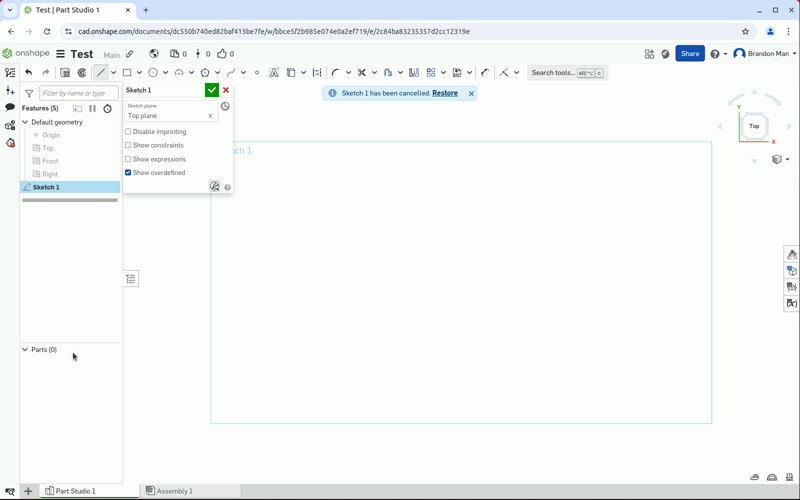
key_down(shift)
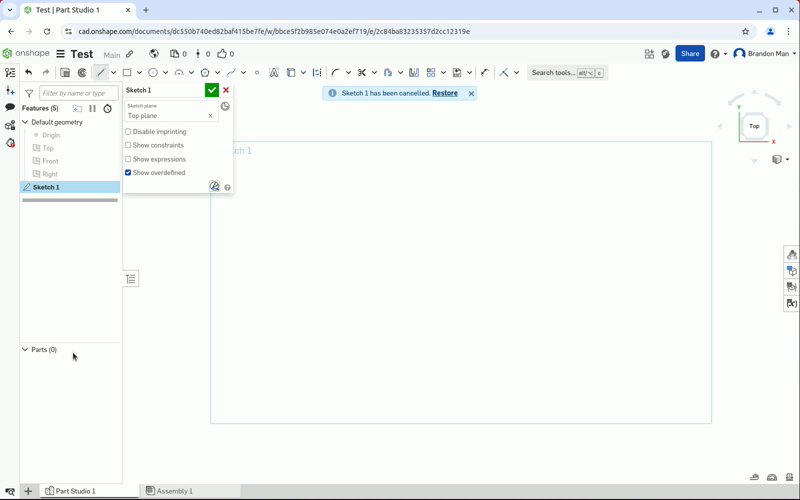
mouse_move(391, 326)
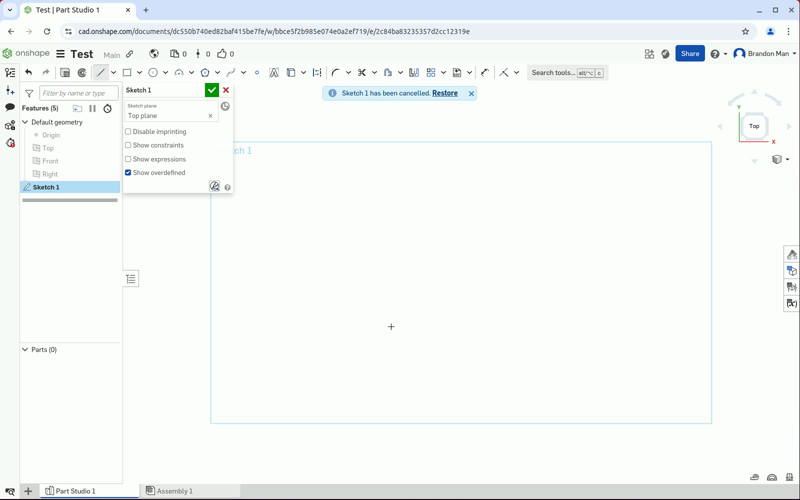
click(391, 326)
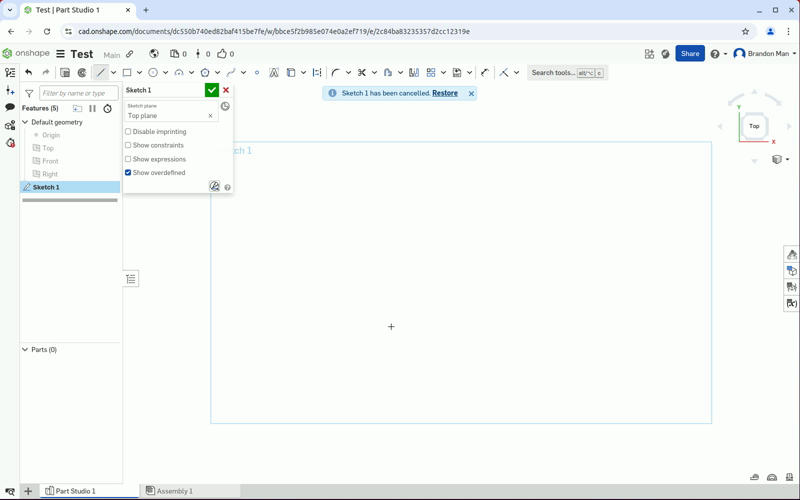
key_up(shift)
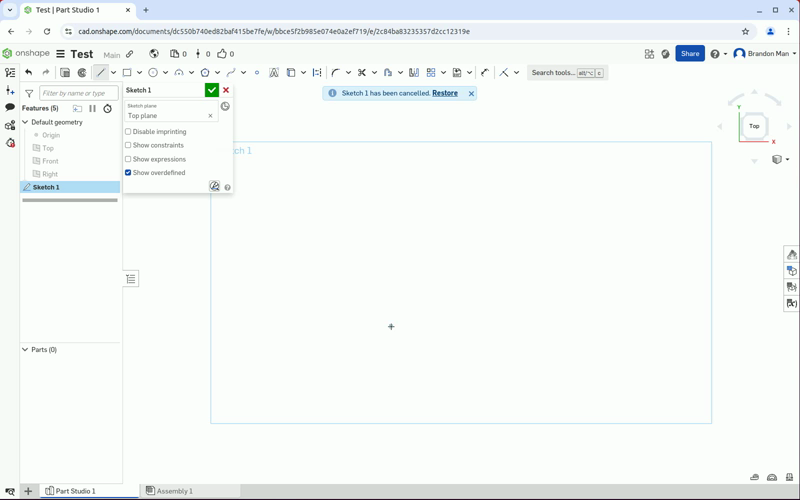
key_down(shift)
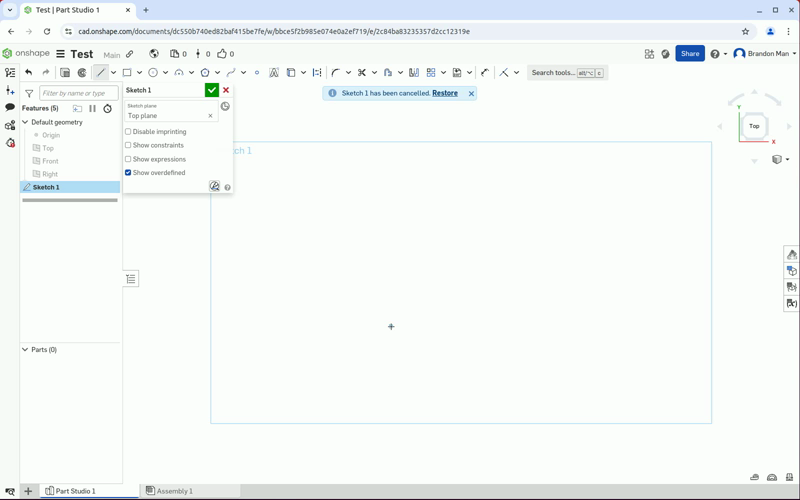
mouse_move(529, 324)
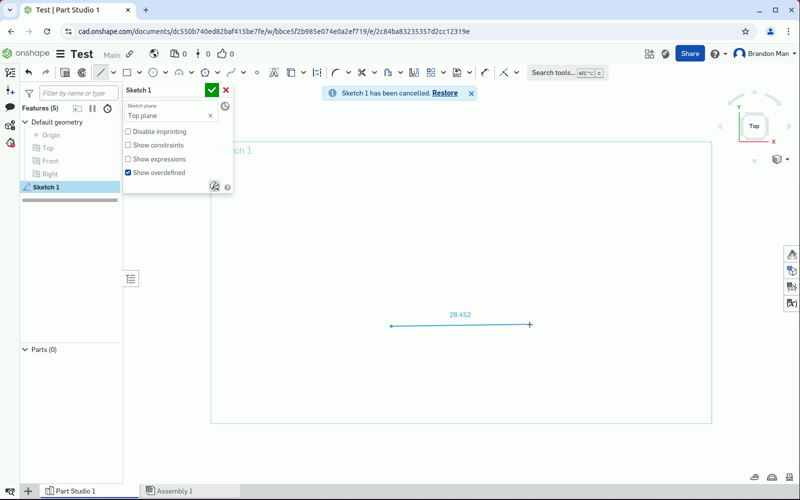
click(529, 324)
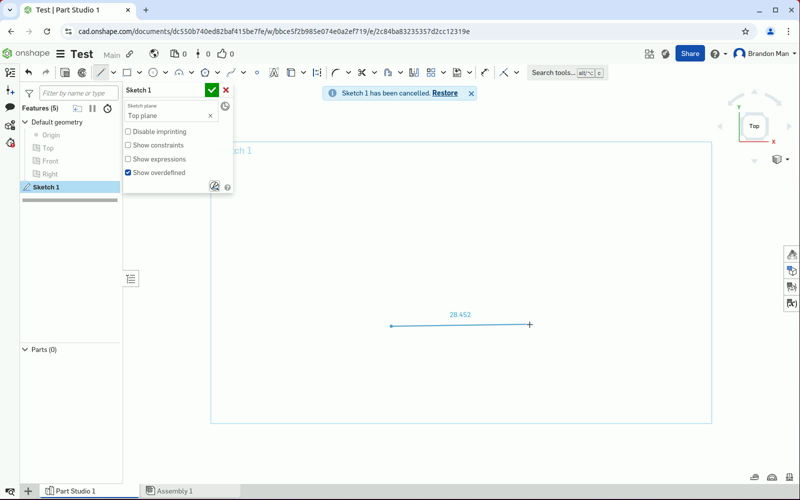
key_up(shift)
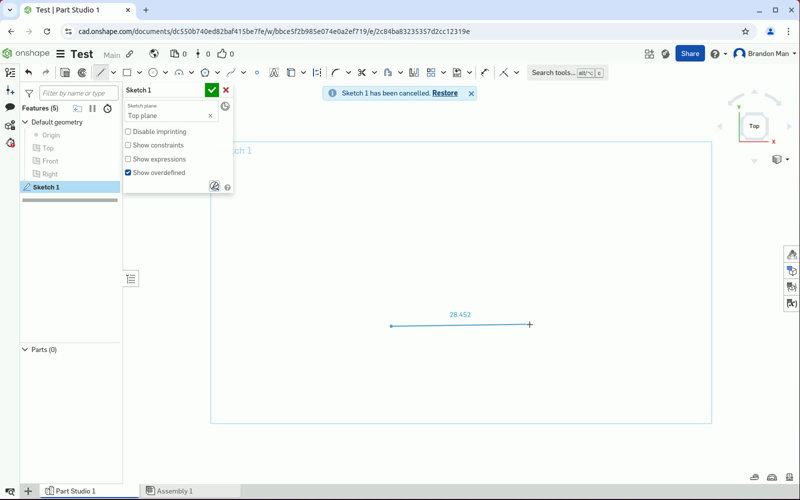
key(esc)
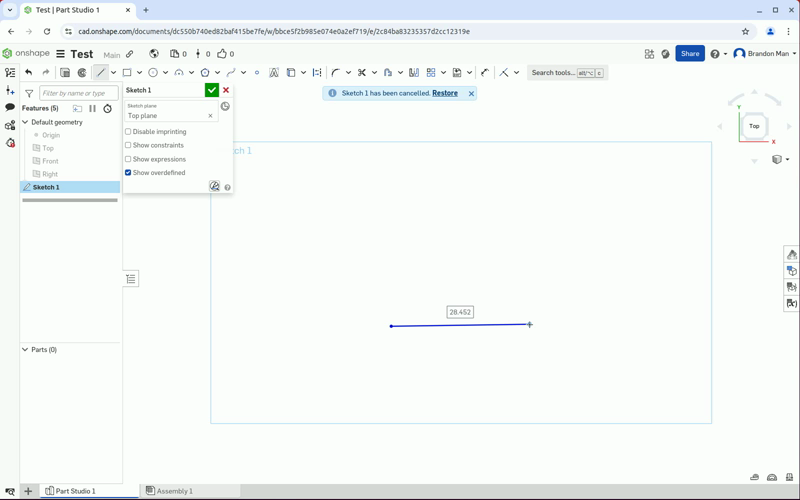
key(a)
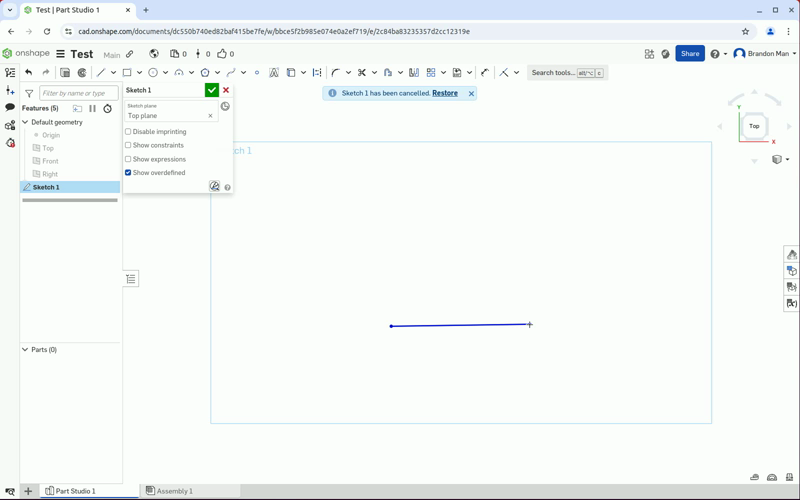
mouse_move(529, 324)
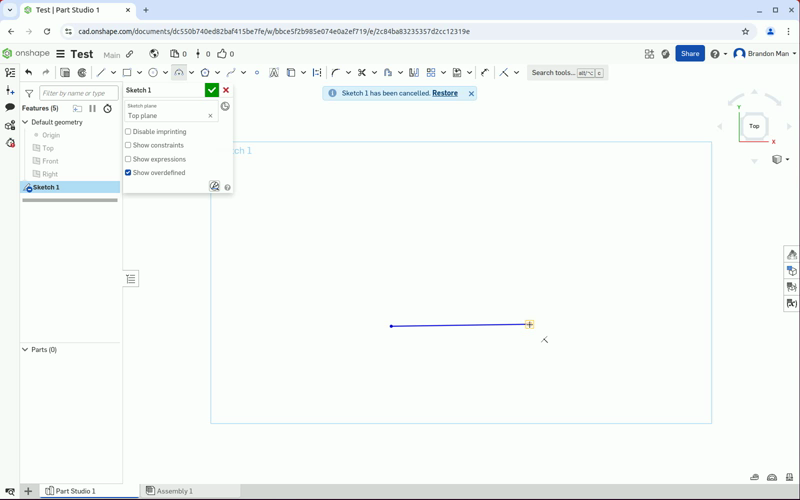
click(529, 324)
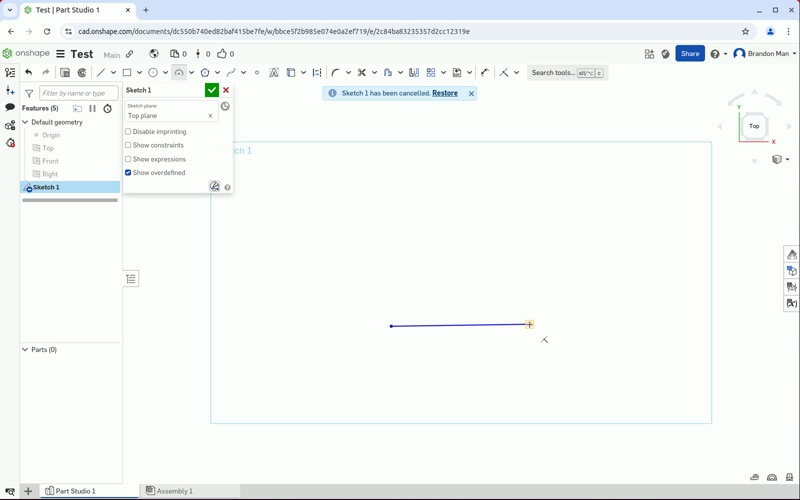
key_down(shift)
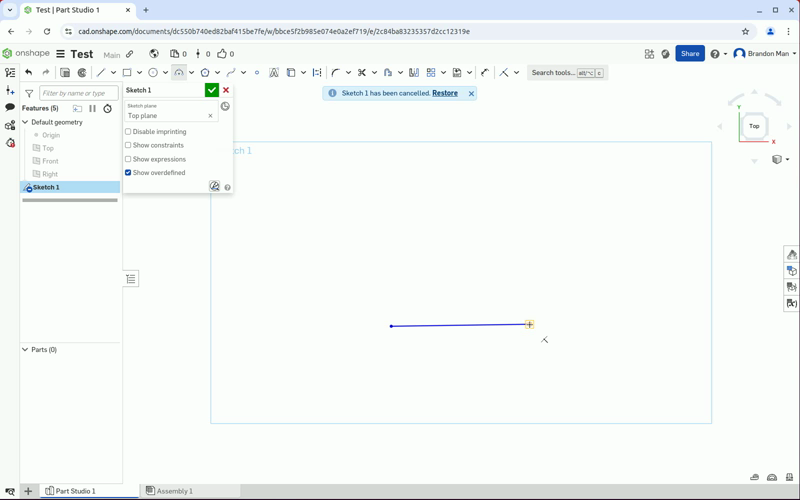
mouse_move(529, 241)
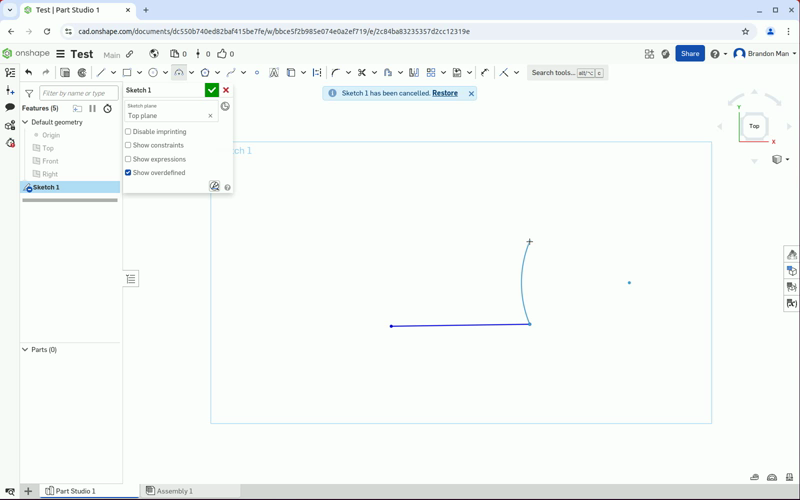
click(529, 241)
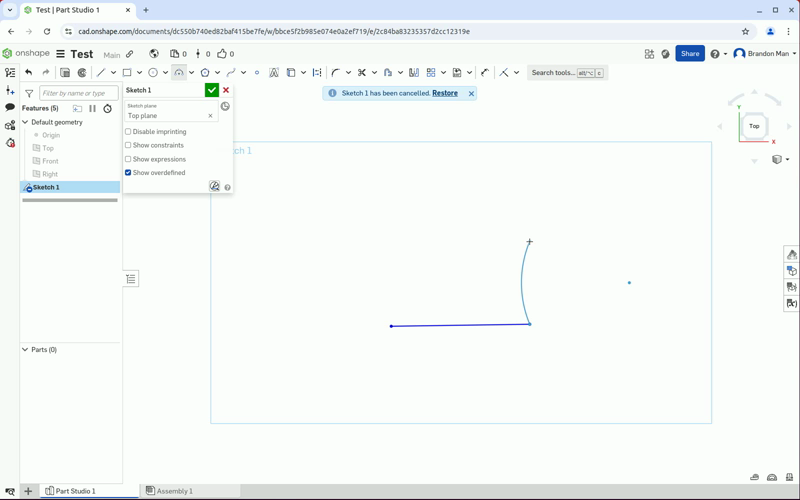
mouse_move(570, 282)
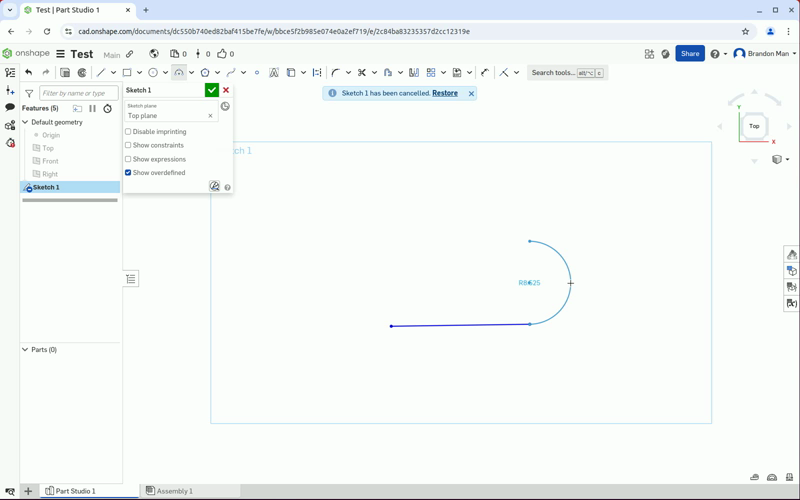
click(570, 282)
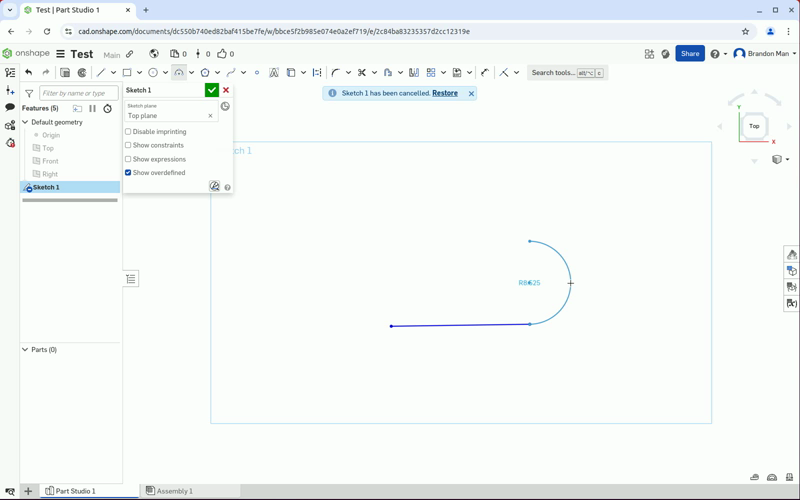
key_up(shift)
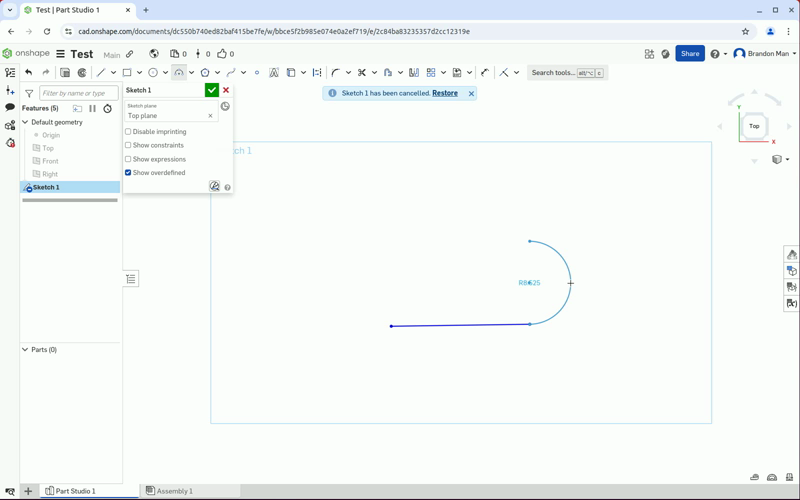
key(esc)
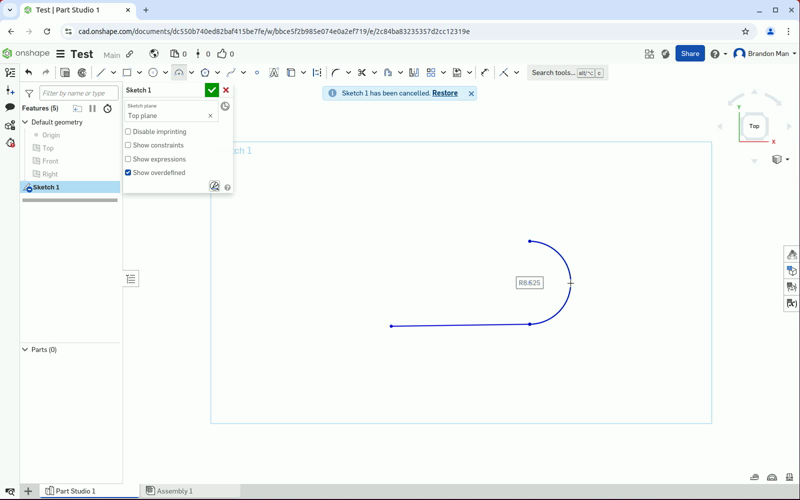
key(l)
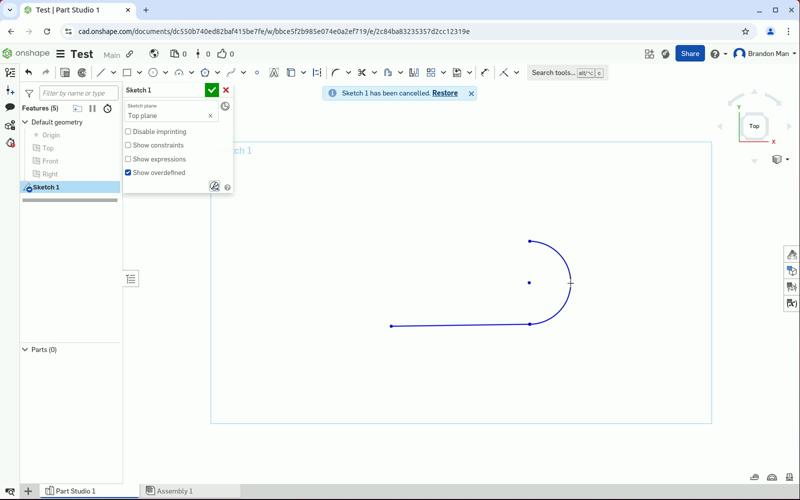
mouse_move(529, 241)
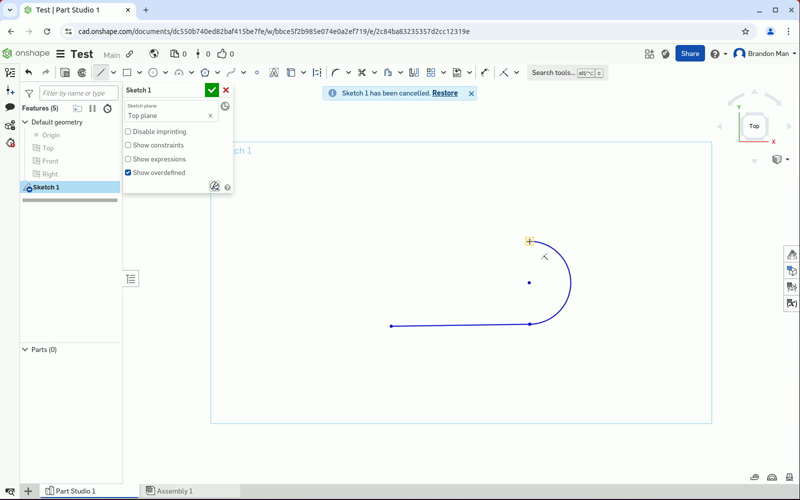
click(529, 241)
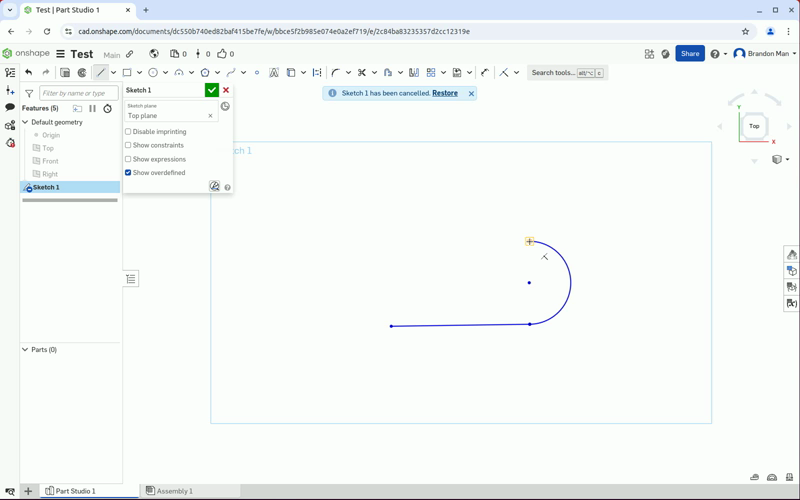
key_down(shift)
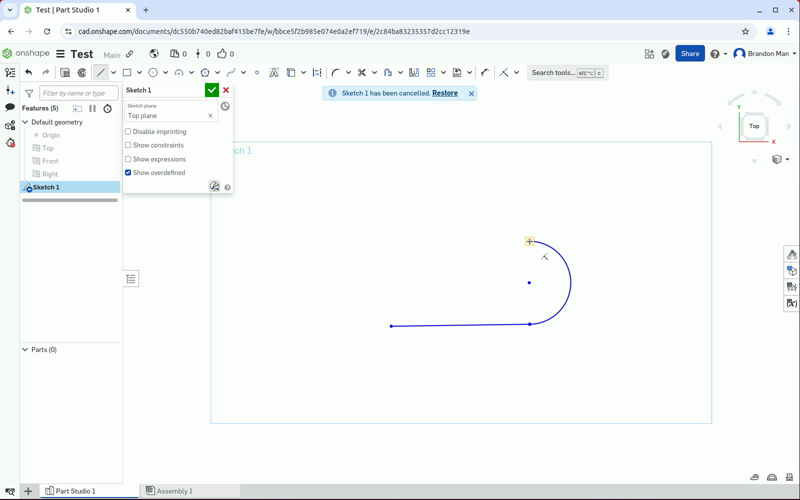
mouse_move(391, 241)
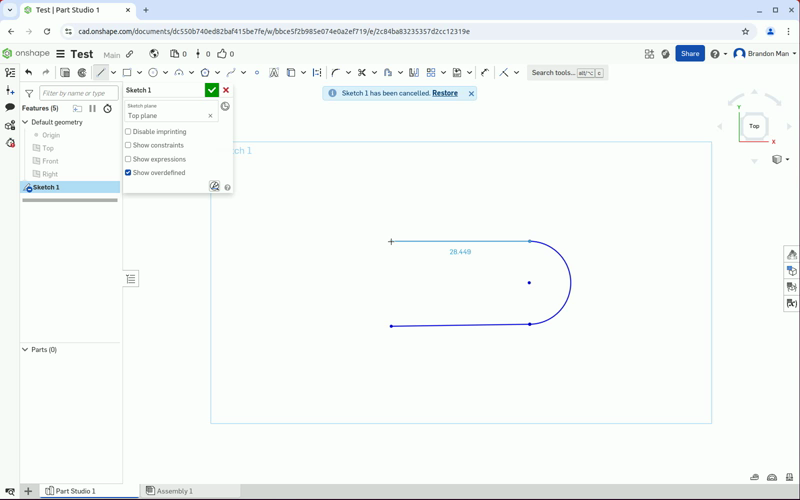
click(391, 241)
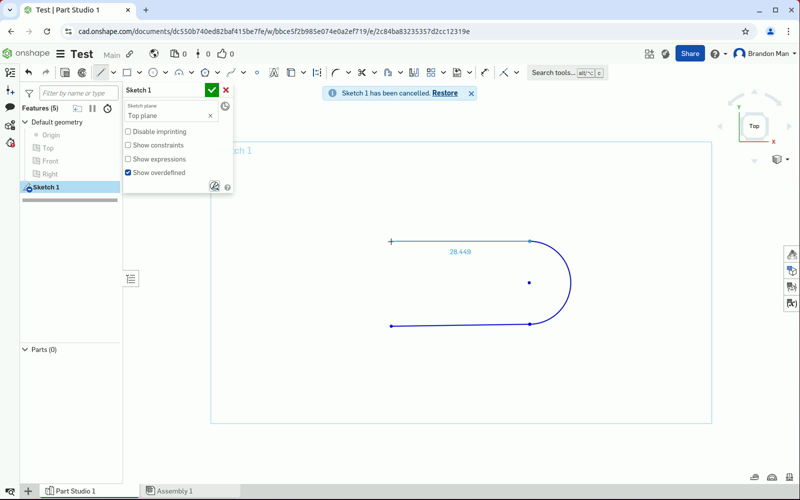
key_up(shift)
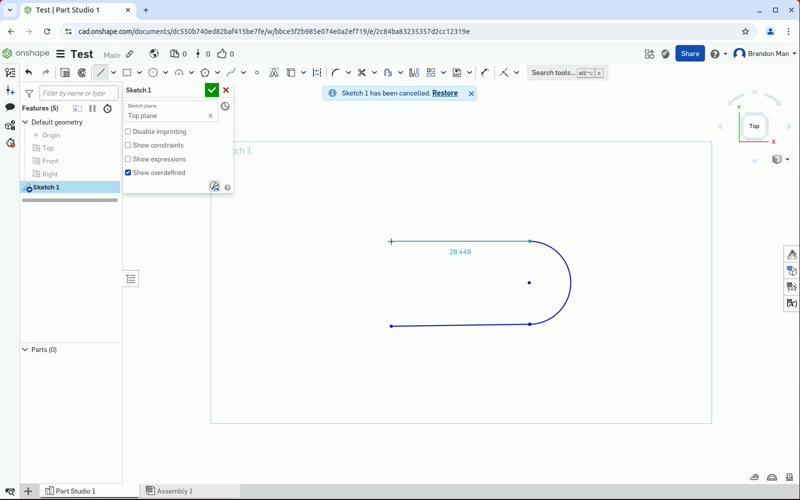
key(esc)
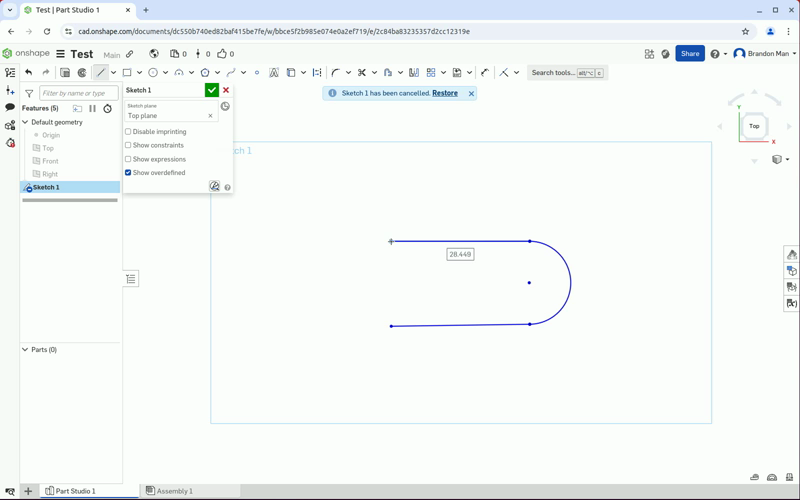
key(a)
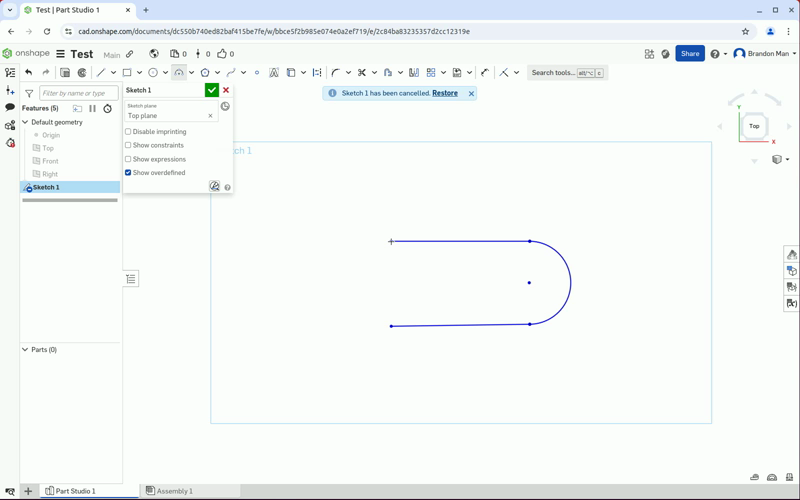
mouse_move(391, 241)
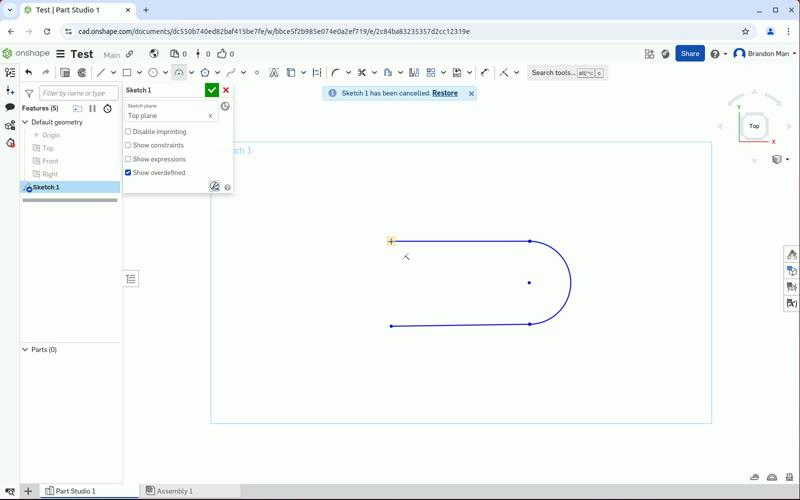
click(391, 241)
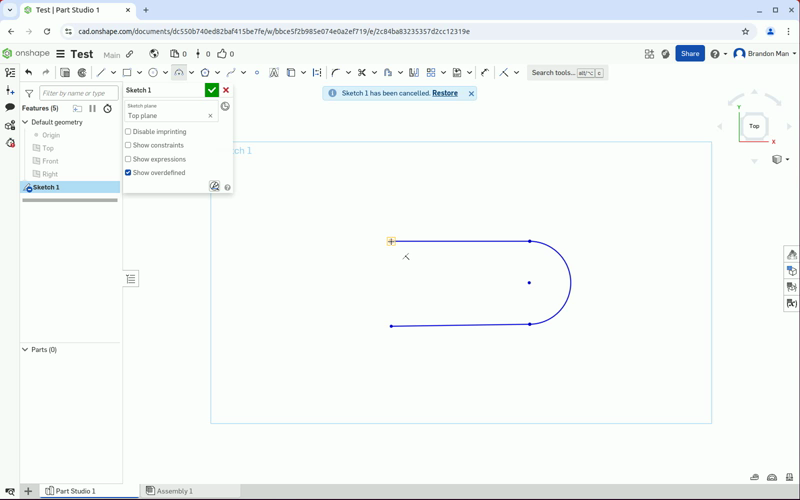
mouse_move(391, 326)
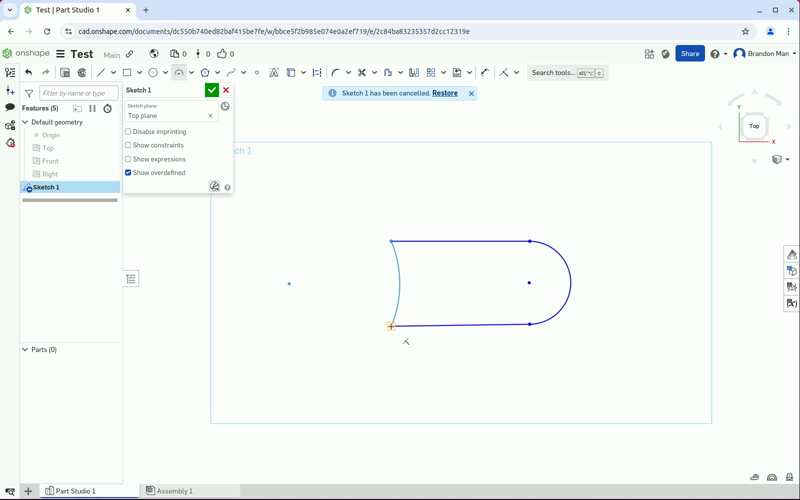
click(391, 326)
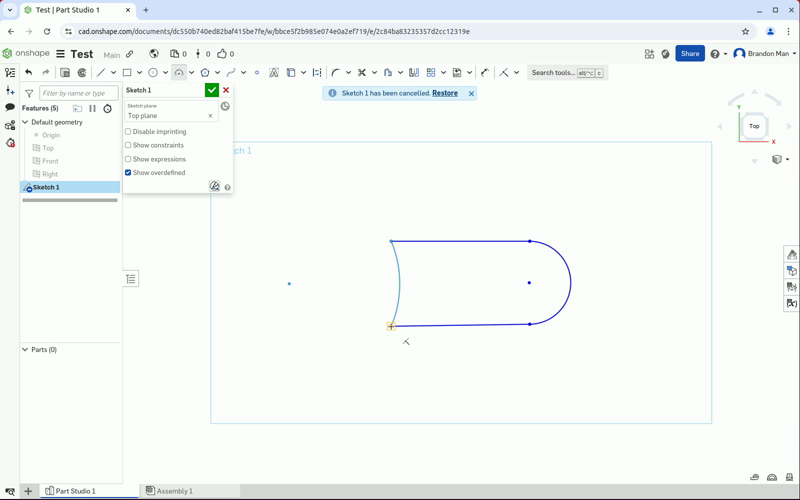
key_down(shift)
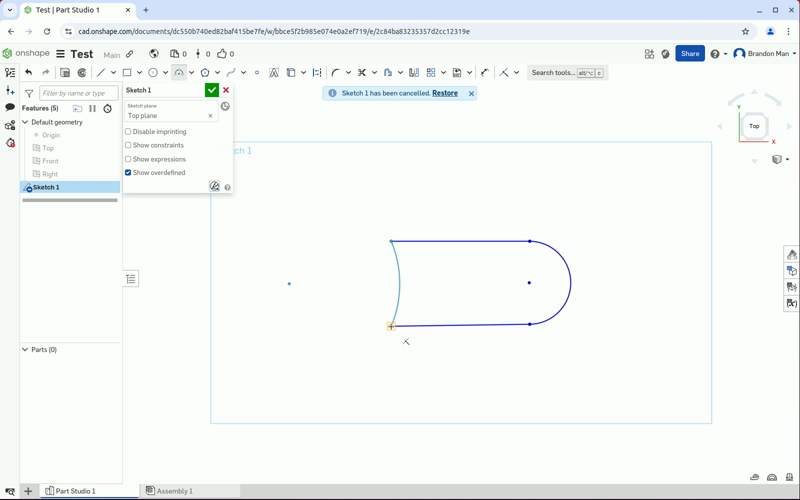
mouse_move(433, 283)
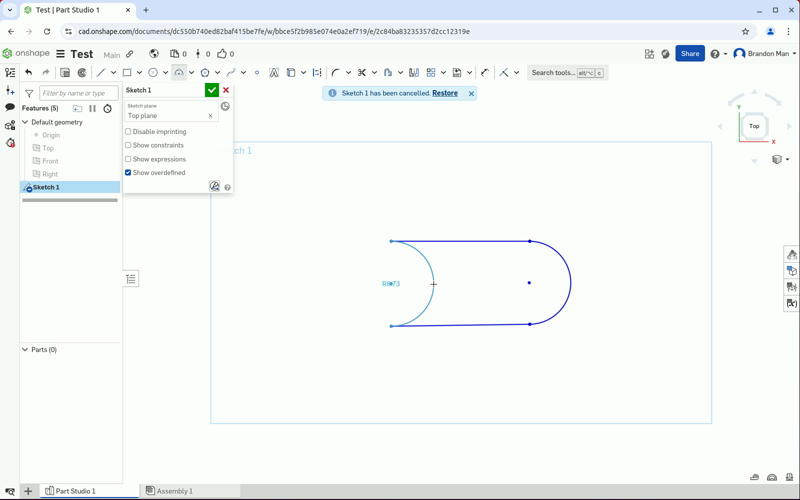
click(433, 283)
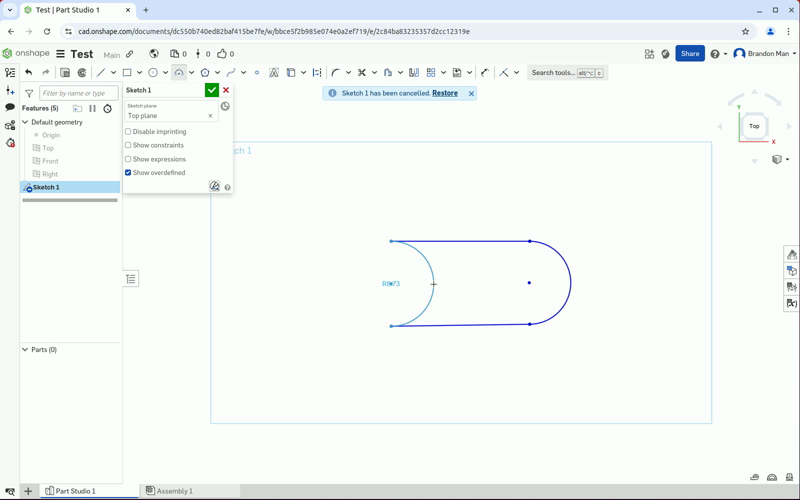
key_up(shift)
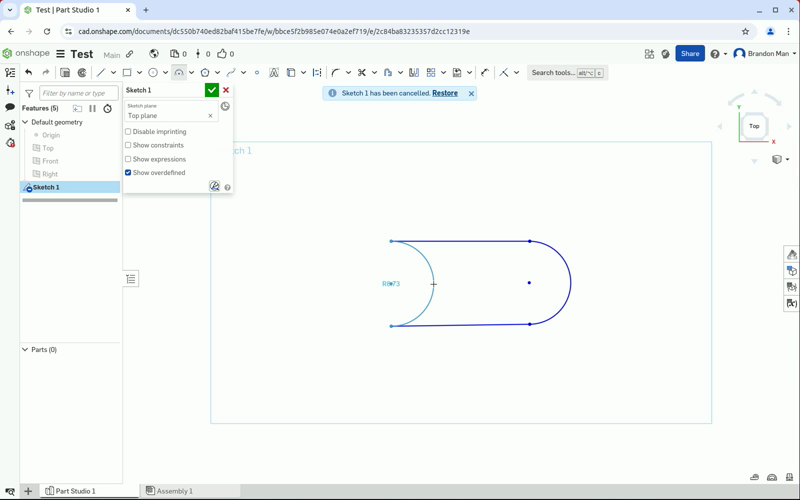
key(esc)
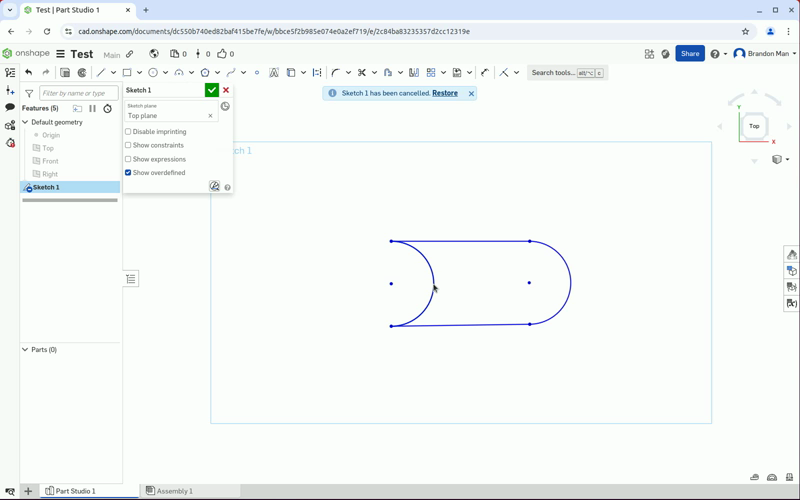
key(c)
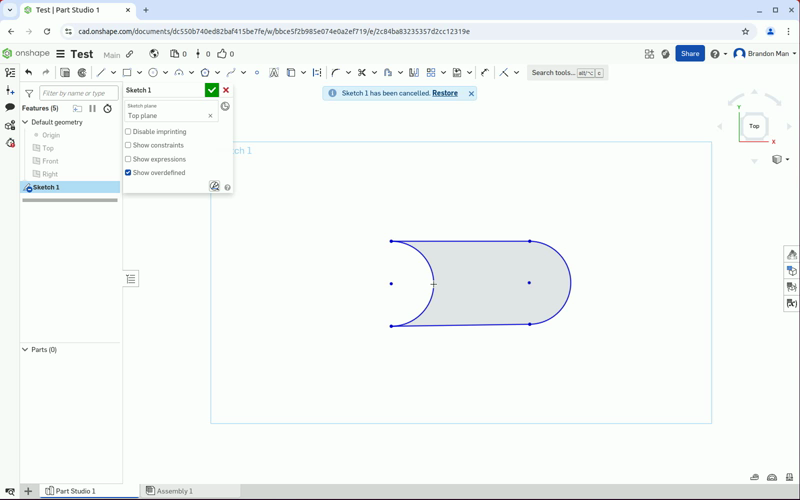
key_down(shift)
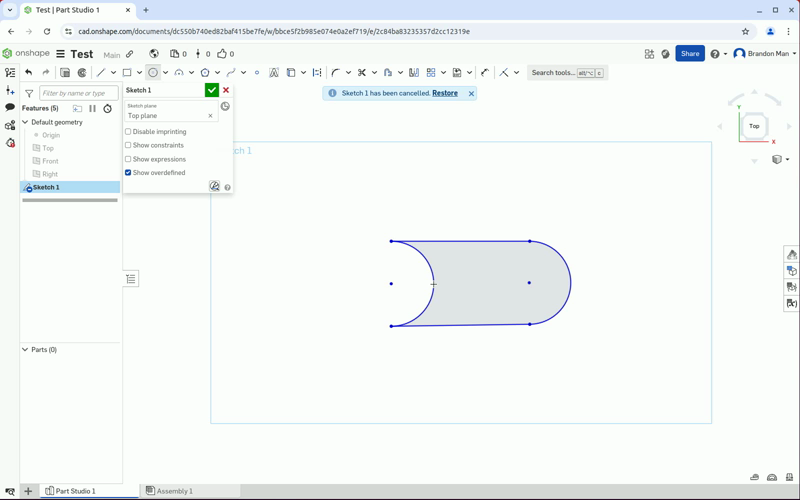
mouse_move(529, 282)
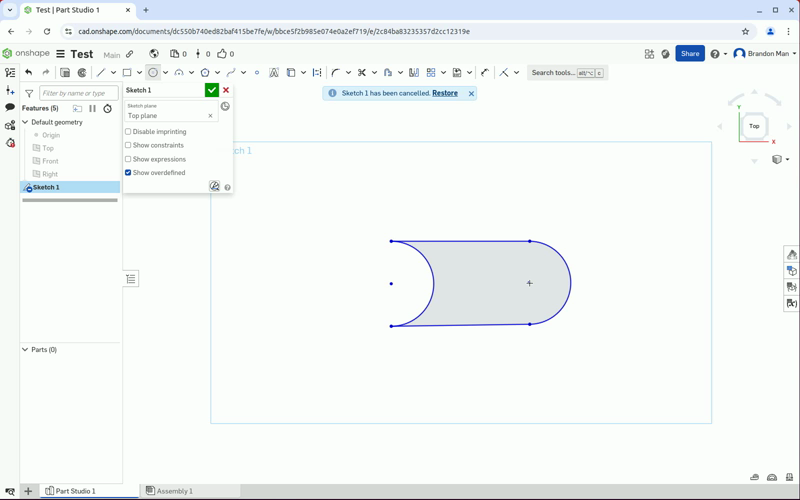
scroll(6)
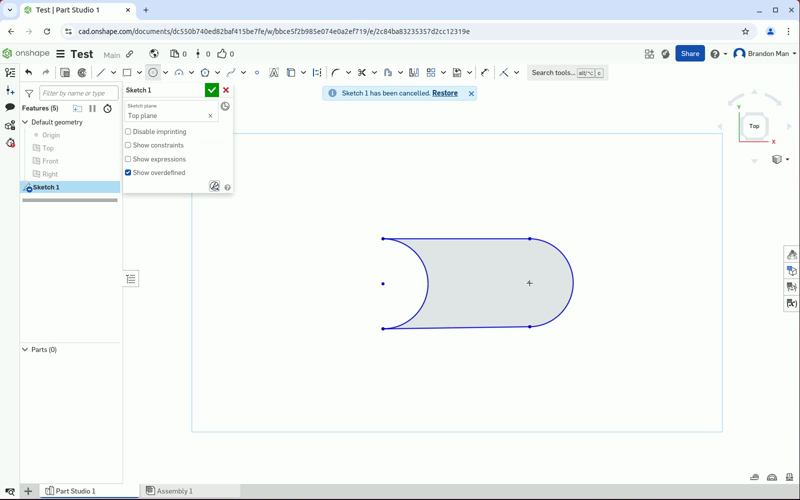
scroll(6)
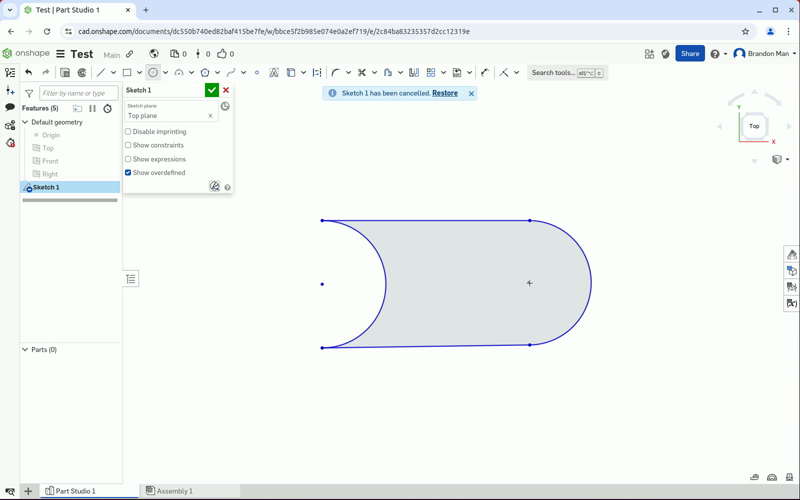
scroll(6)
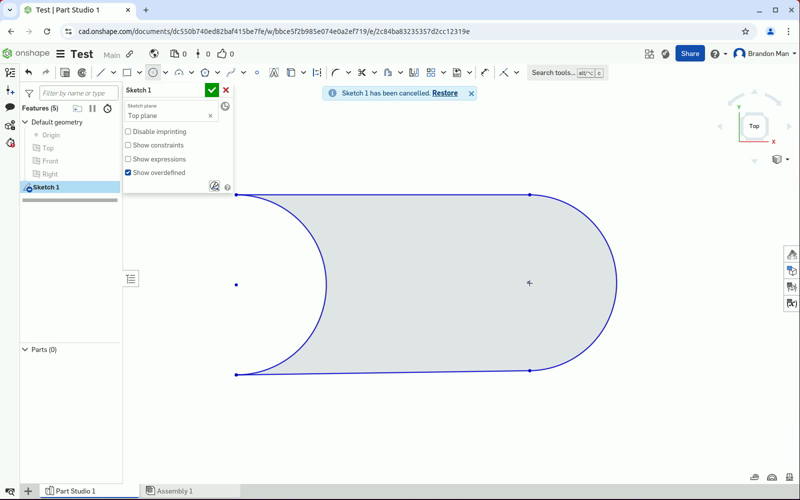
scroll(6)
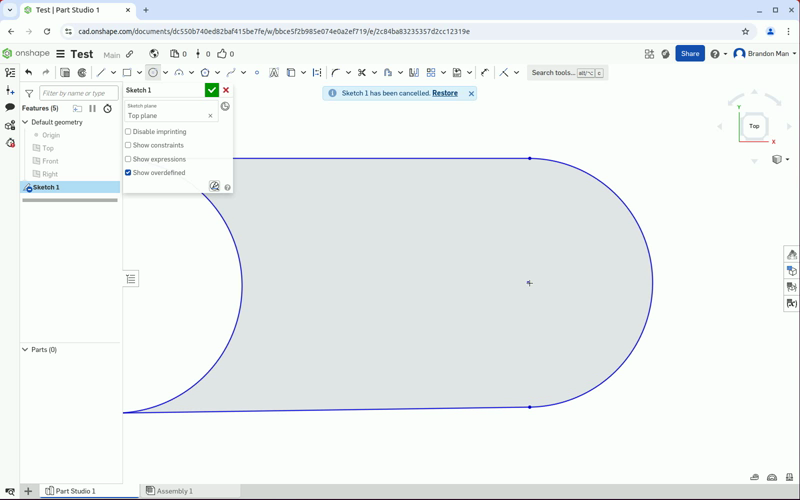
scroll(6)
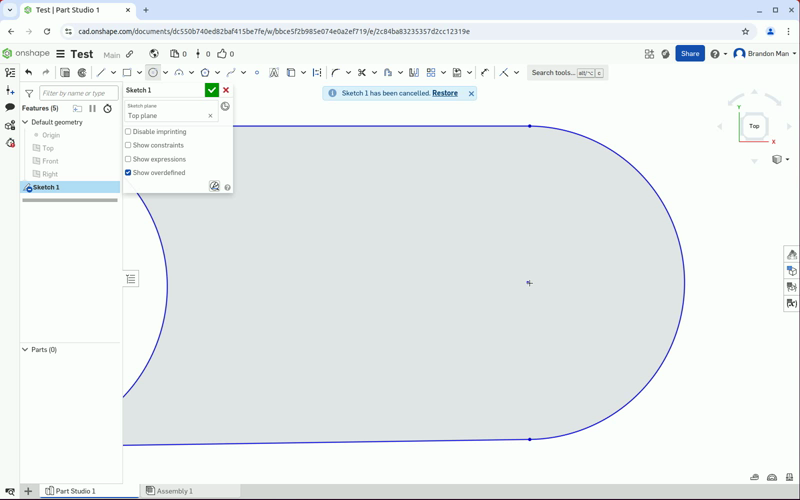
scroll(6)
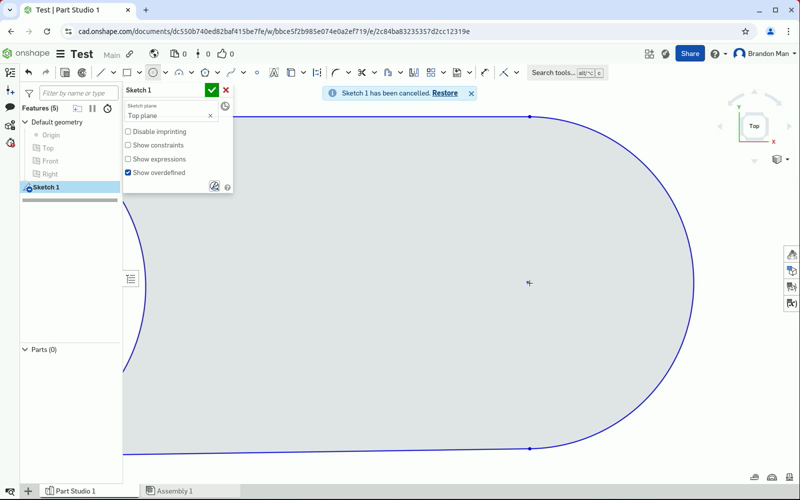
scroll(6)
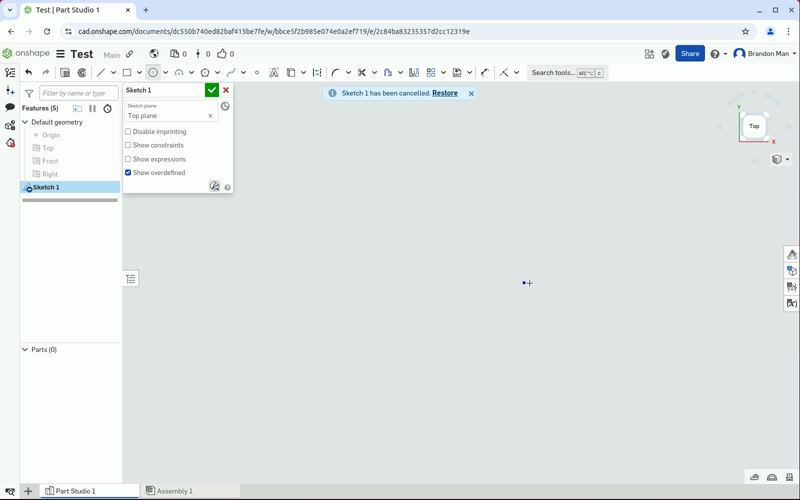
click(529, 282)
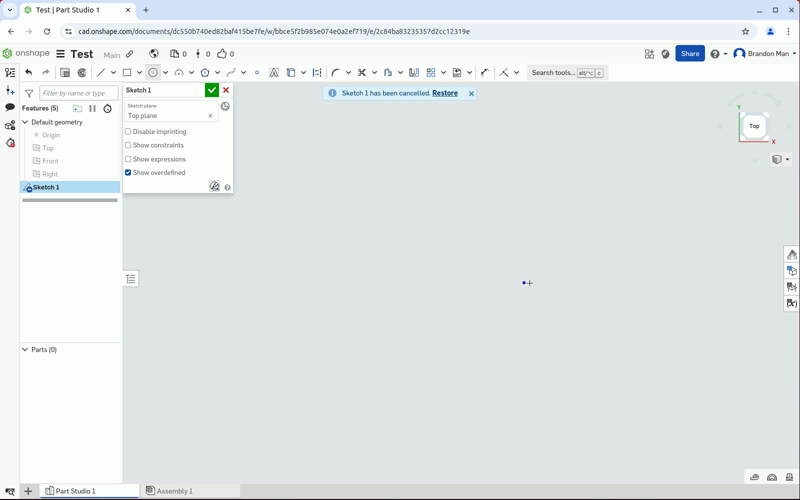
scroll(-6)
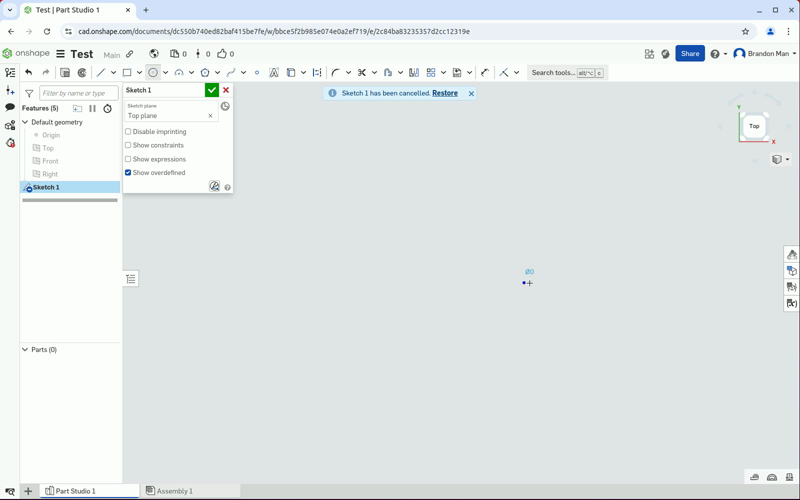
scroll(-6)
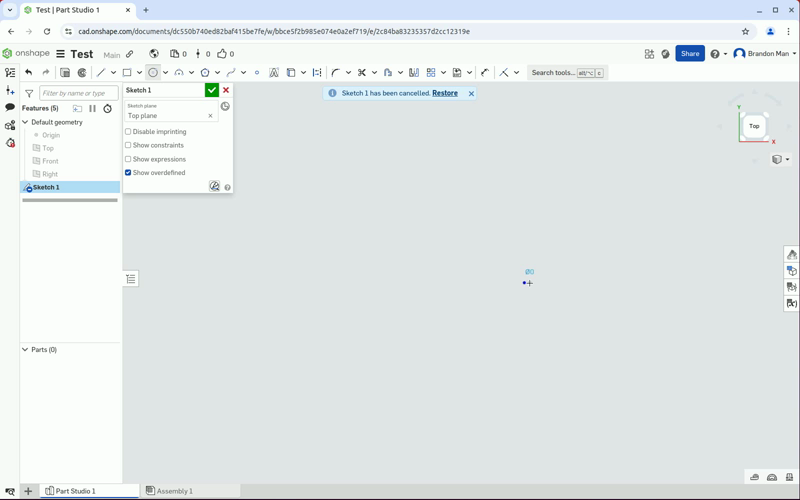
scroll(-6)
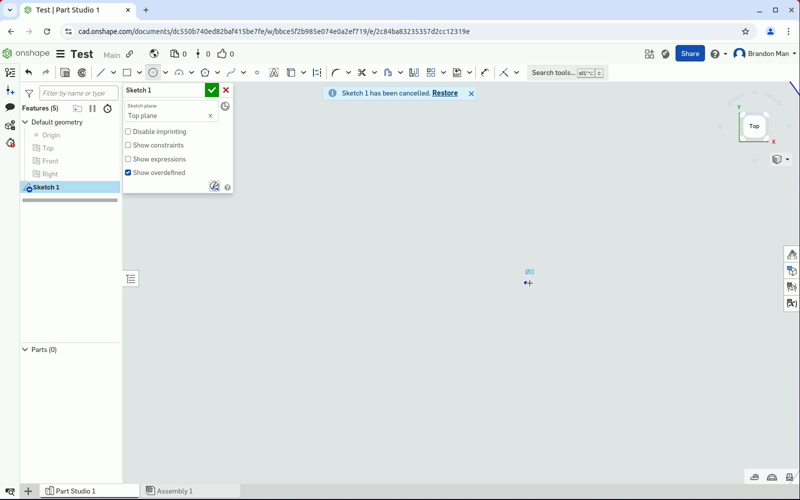
scroll(-6)
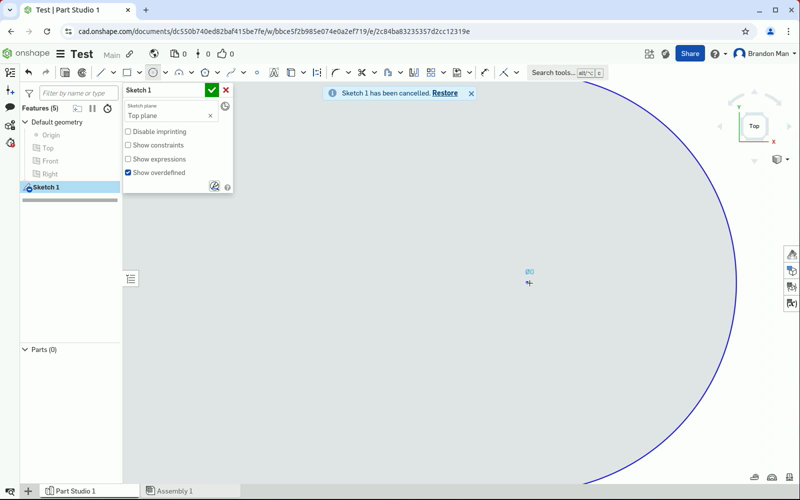
scroll(-6)
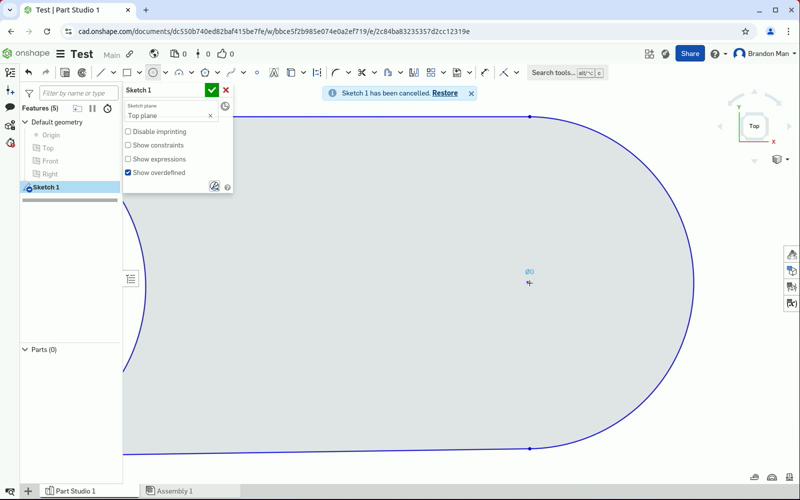
scroll(-6)
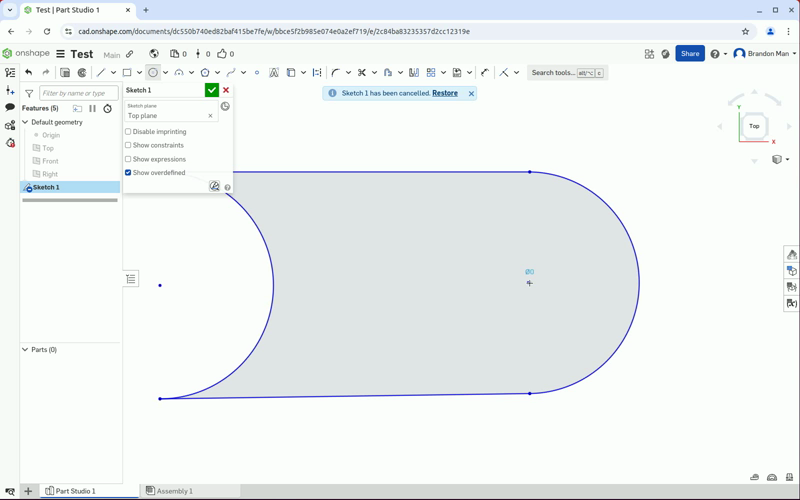
scroll(-6)
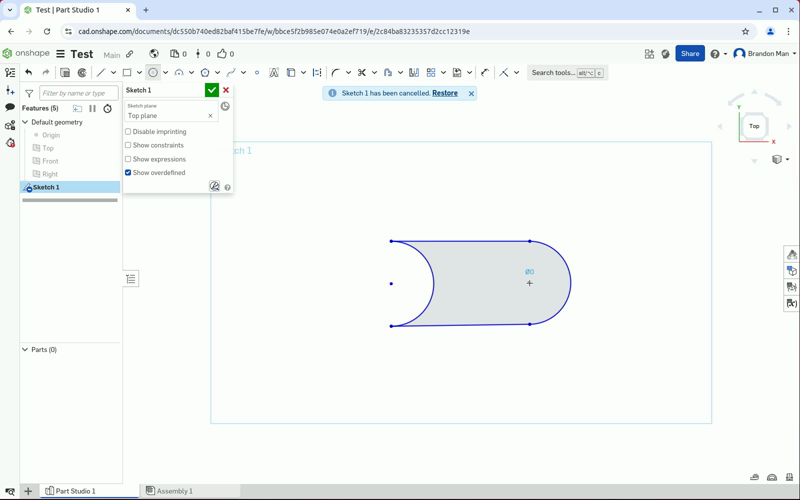
key_up(shift)
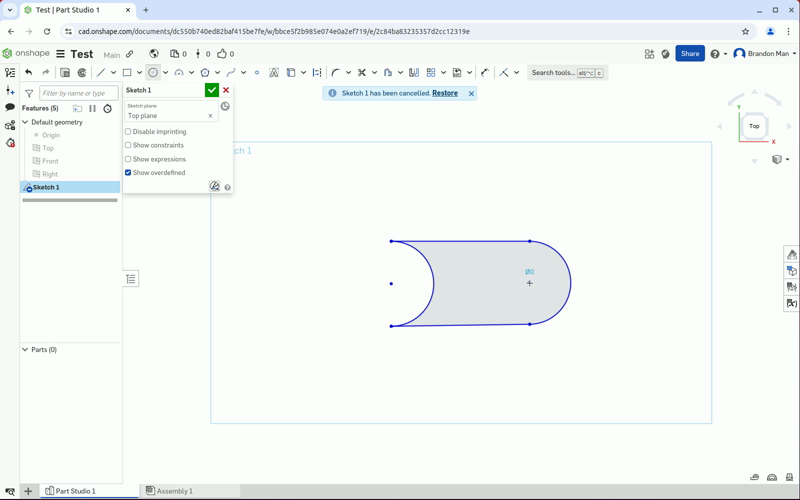
mouse_move(554, 282)
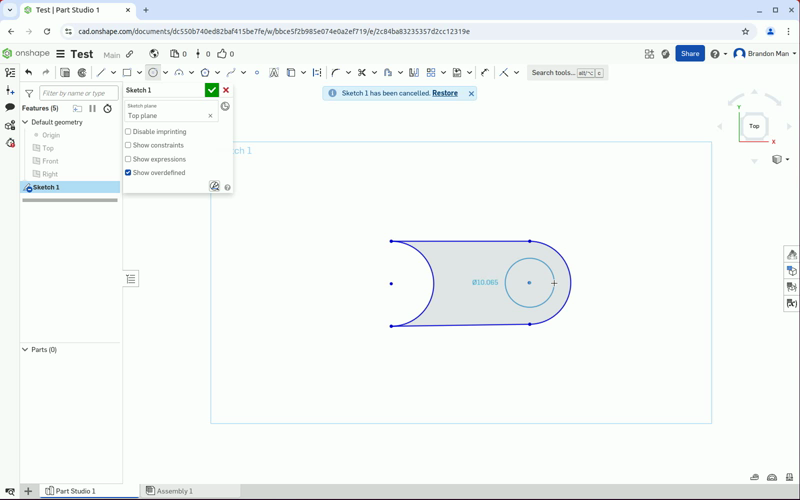
click(554, 282)
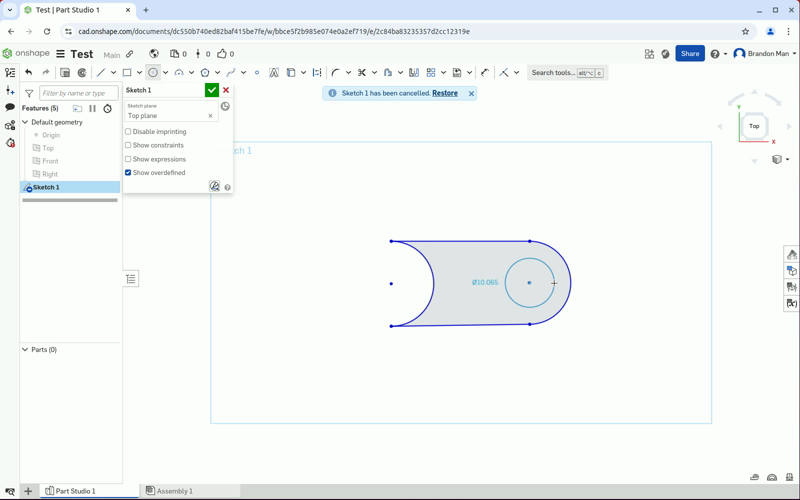
key(esc)
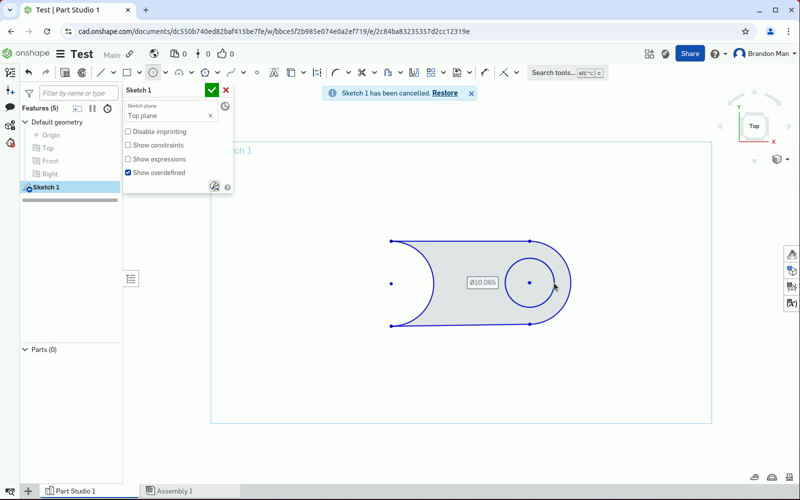
mouse_move(469, 287)
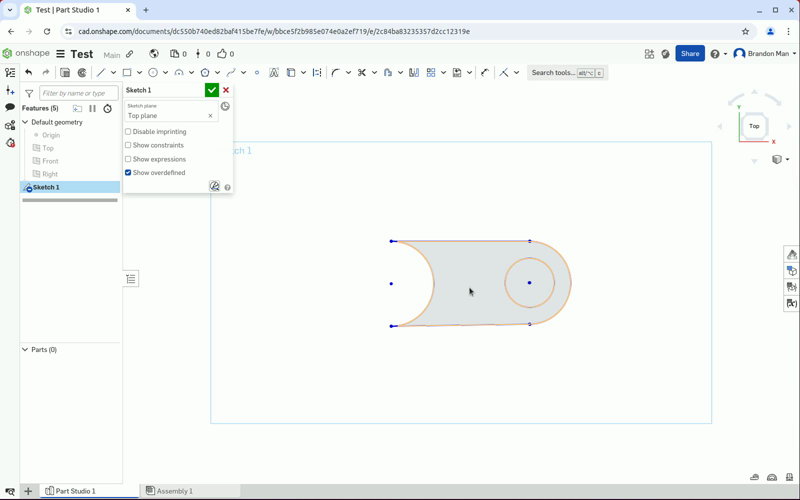
click(469, 287)
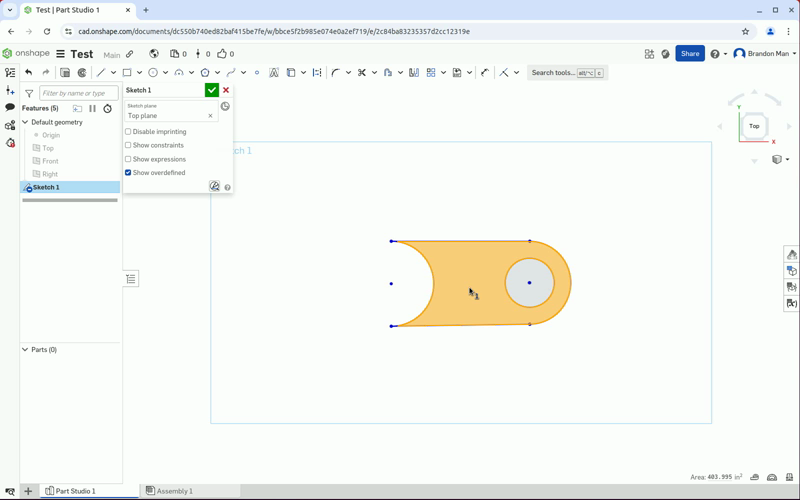
mouse_move(73, 352)
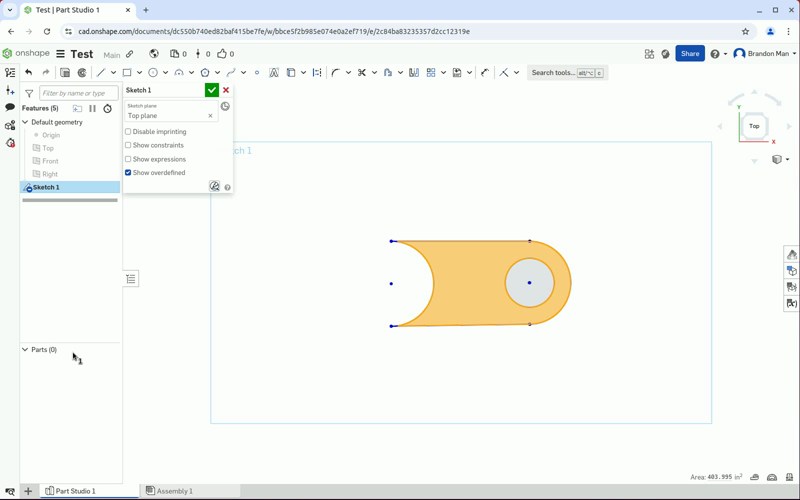
key(shift+y)
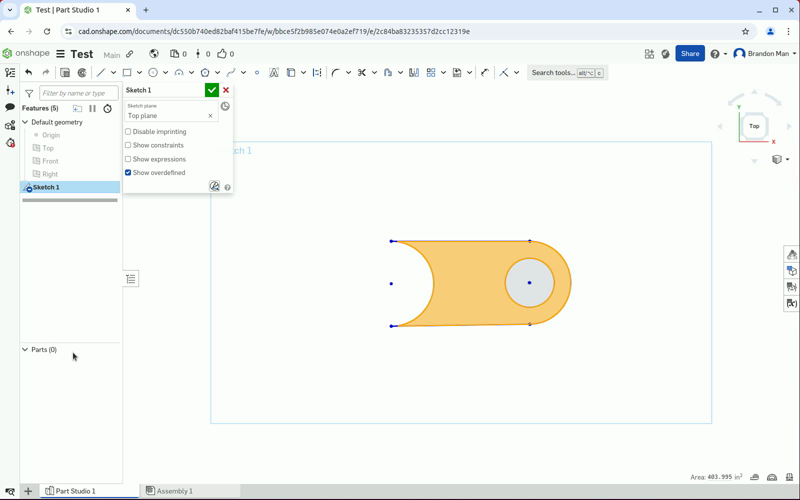
key(shift+e)
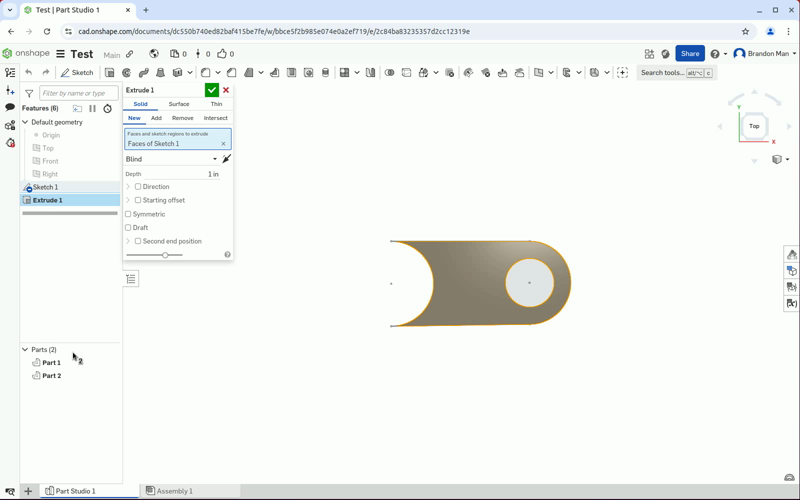
mouse_move(143, 106)
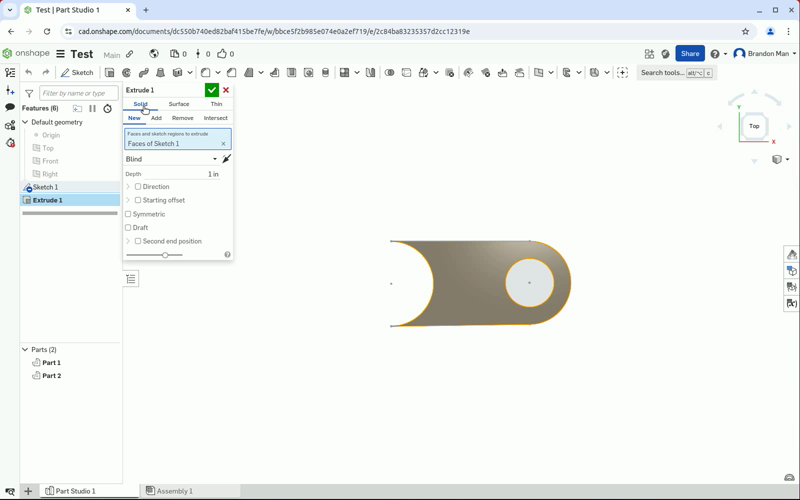
click(143, 106)
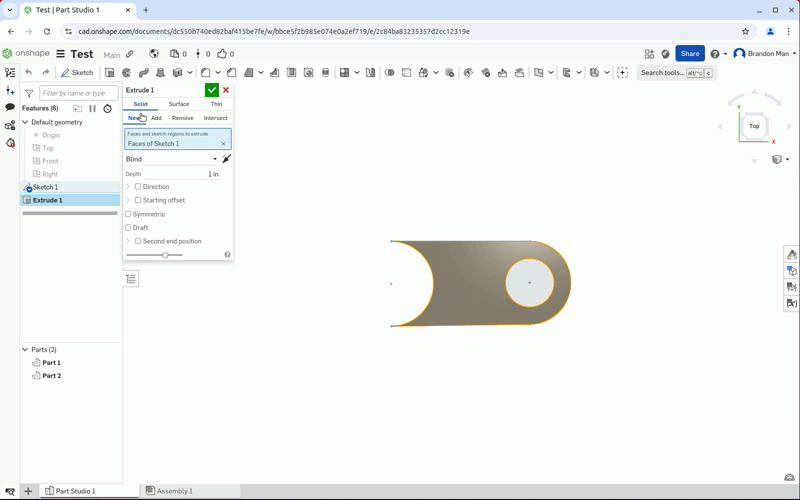
mouse_move(137, 120)
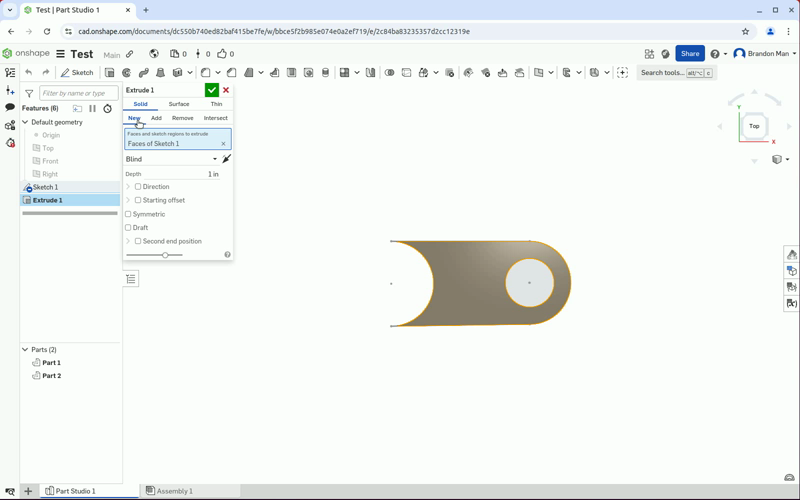
click(137, 120)
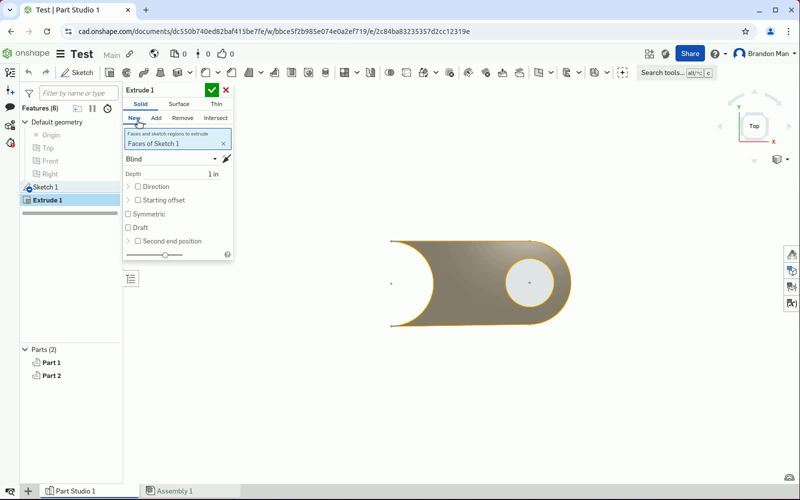
key(tab, 4)
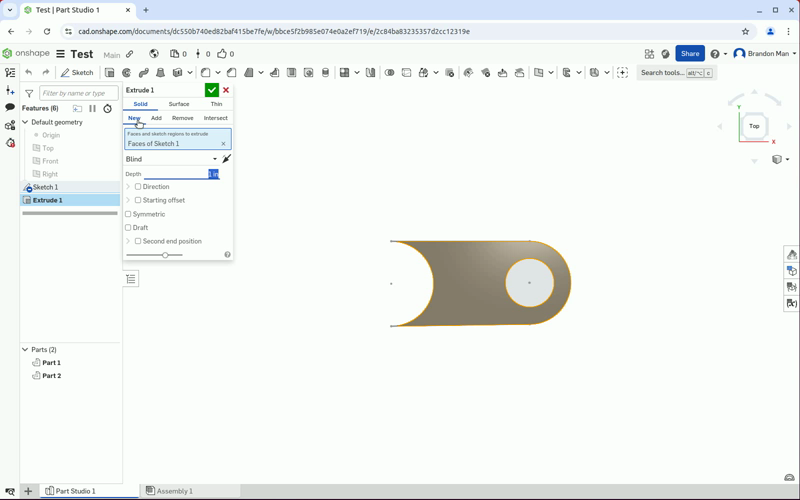
text(7.703)
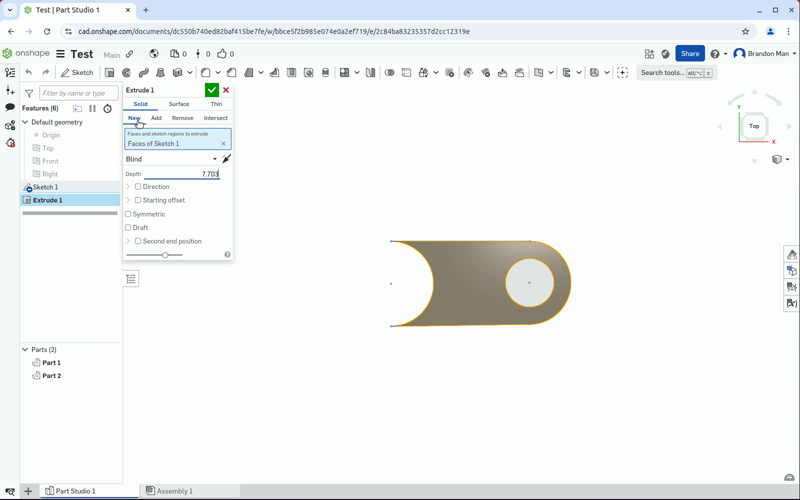
key(enter)
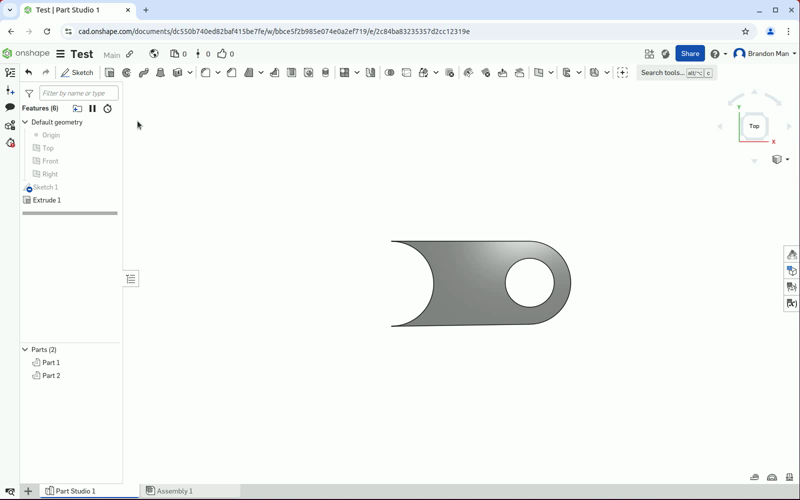
key(shift+h)
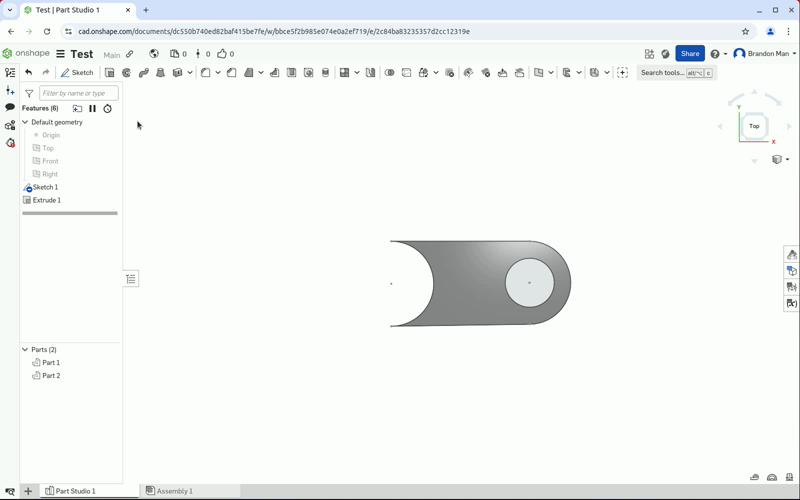
key(shift+h)
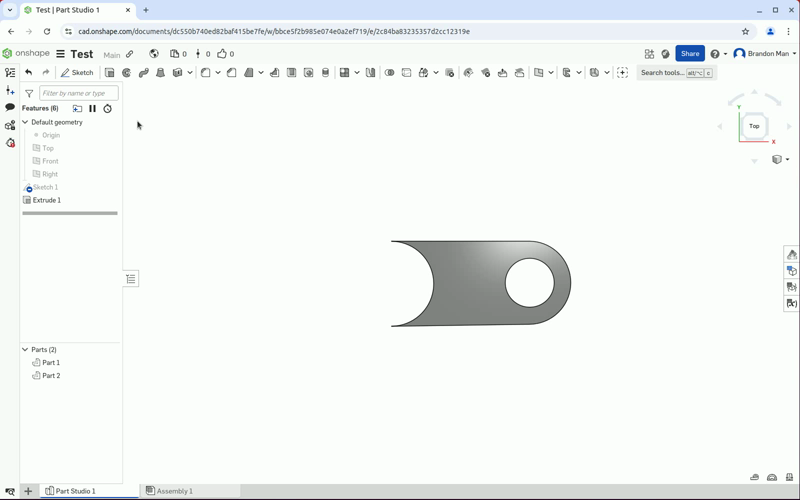
mouse_move(73, 189)
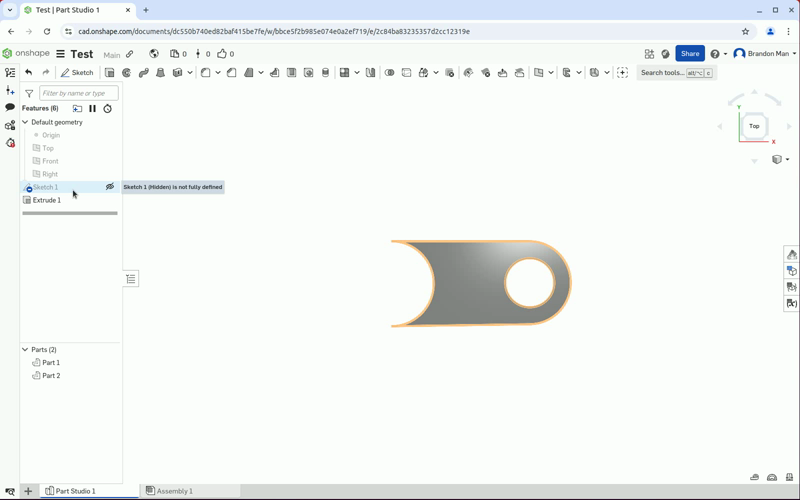
click(73, 189)
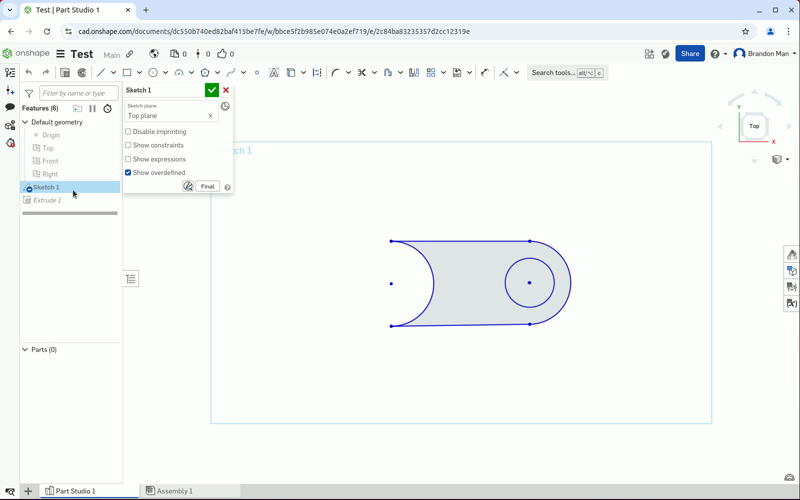
mouse_move(229, 92)
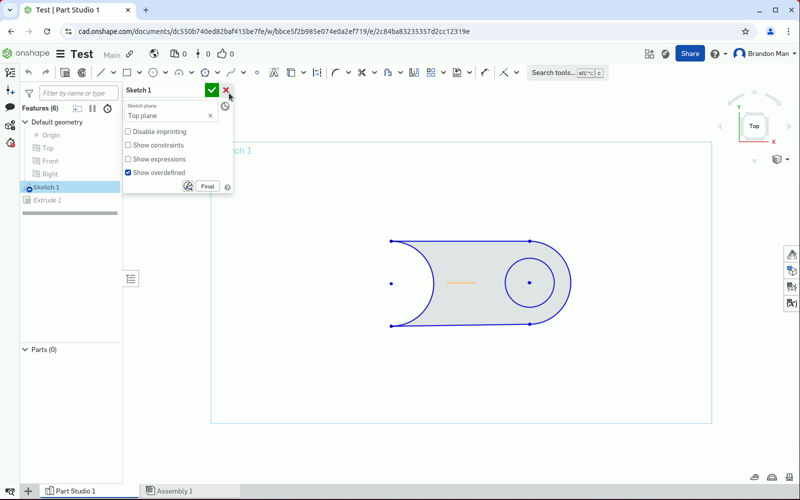
click(229, 92)
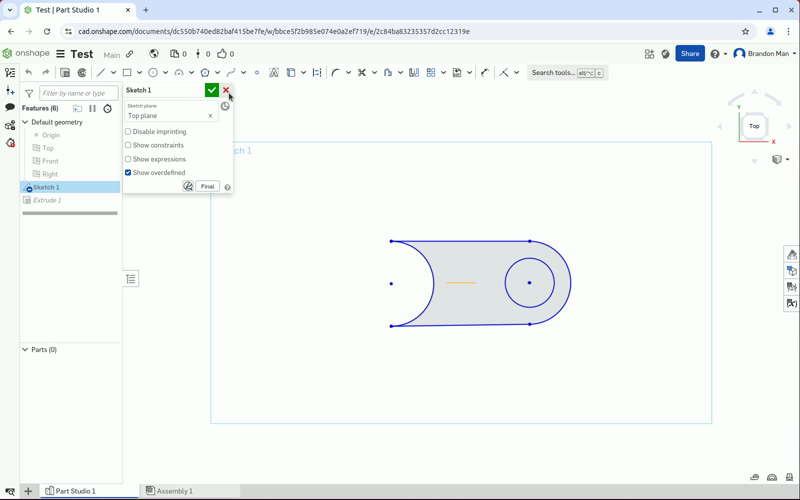
key(shift+s)
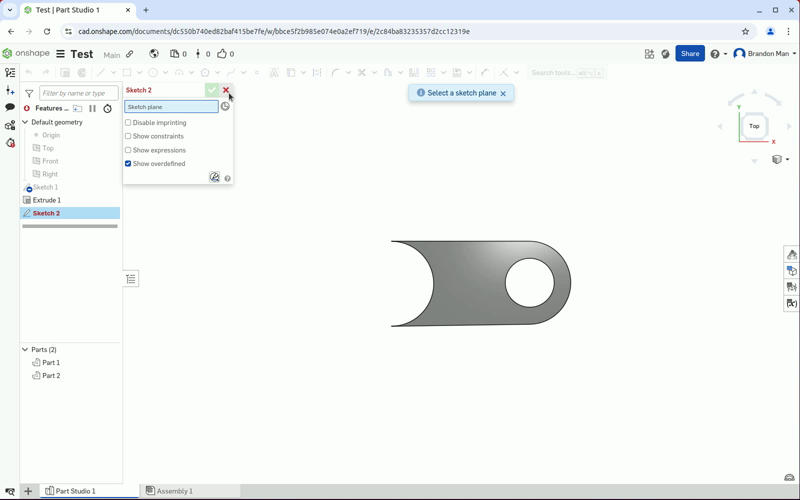
mouse_move(73, 150)
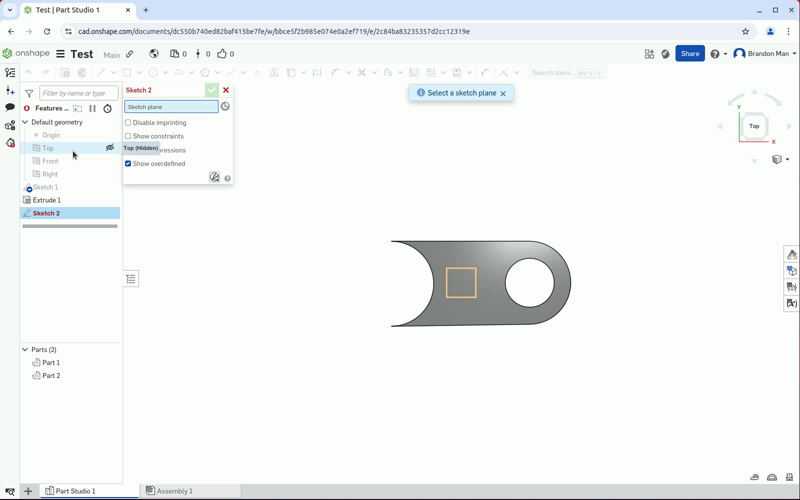
click(73, 150)
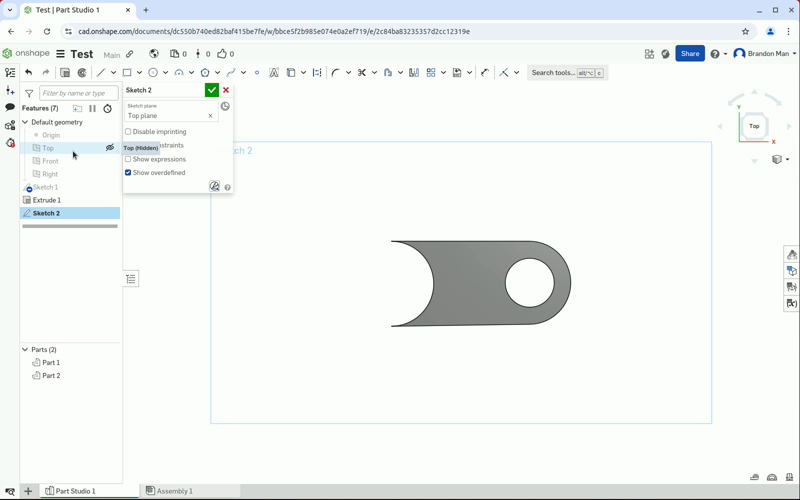
mouse_move(73, 352)
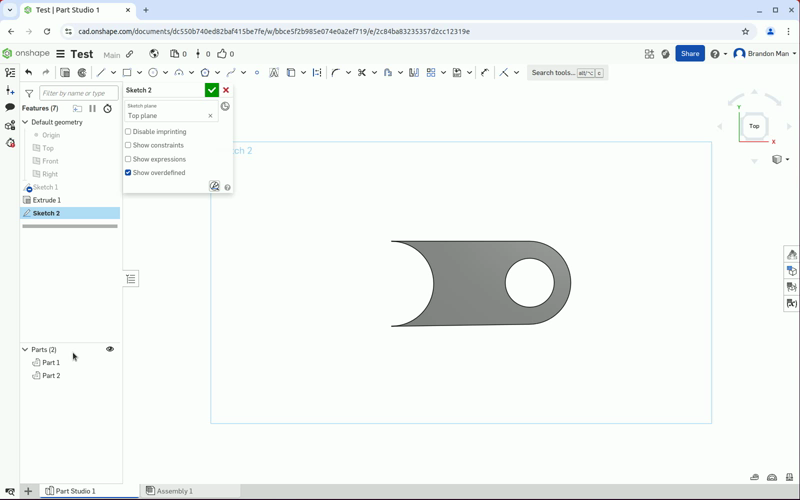
key(y)
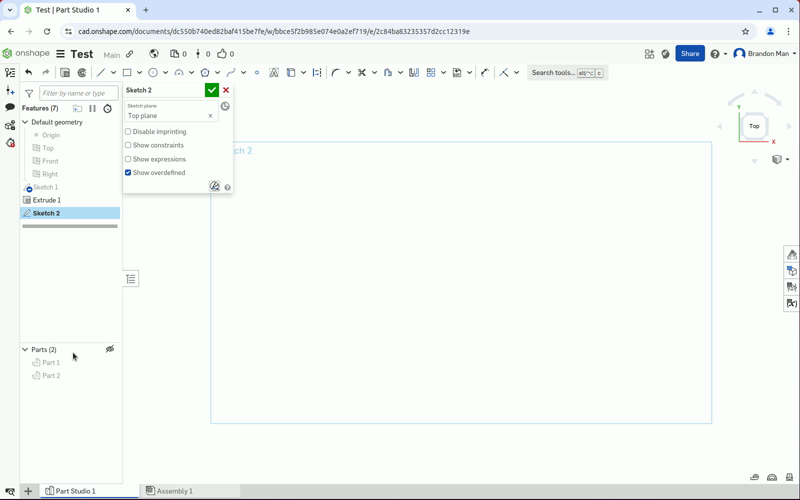
key(c)
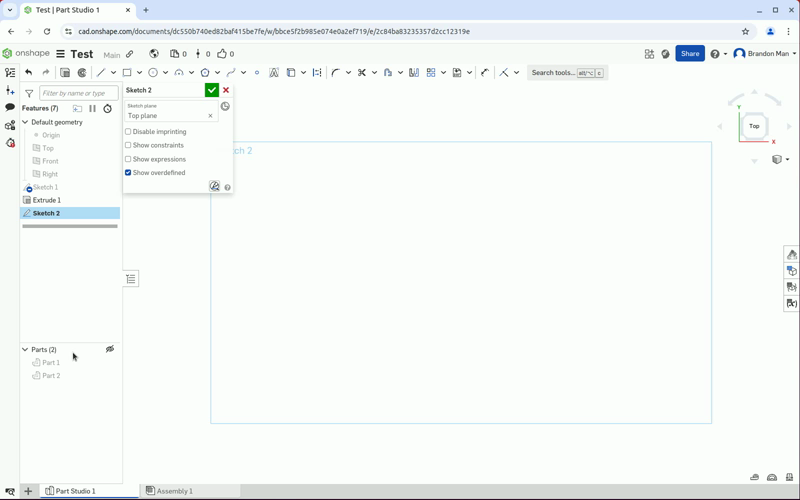
key_down(shift)
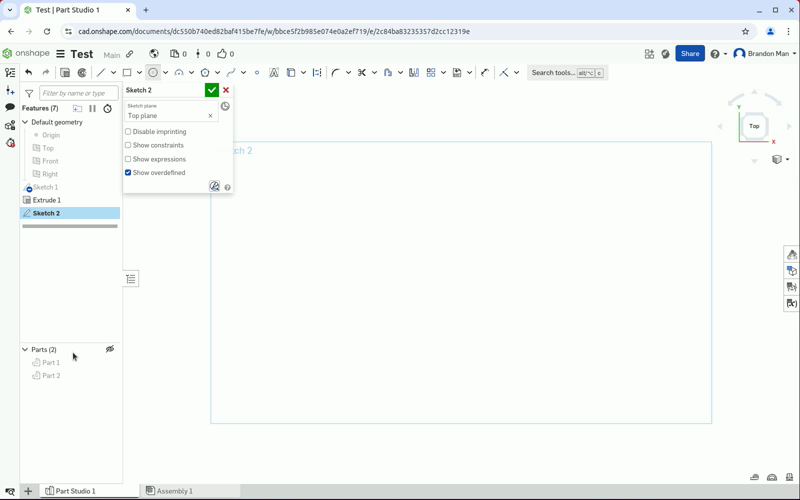
mouse_move(392, 282)
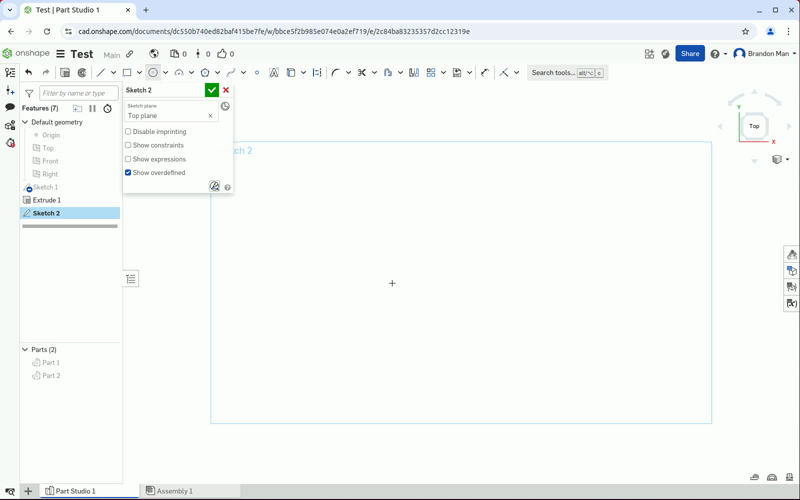
click(392, 282)
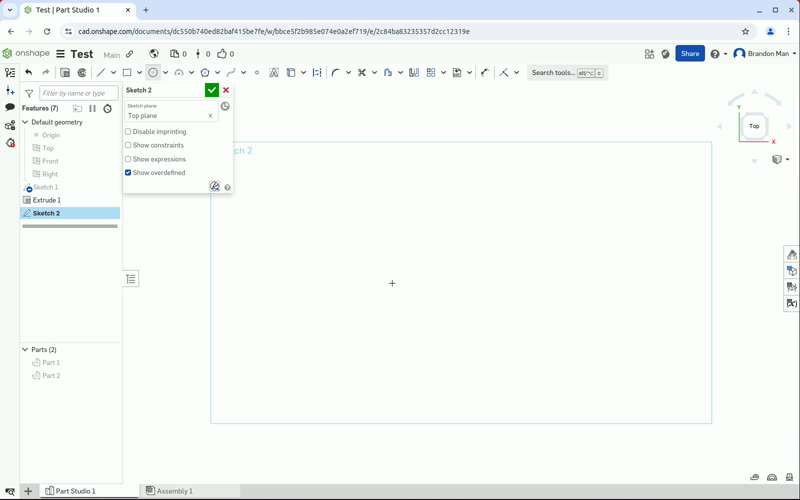
key_up(shift)
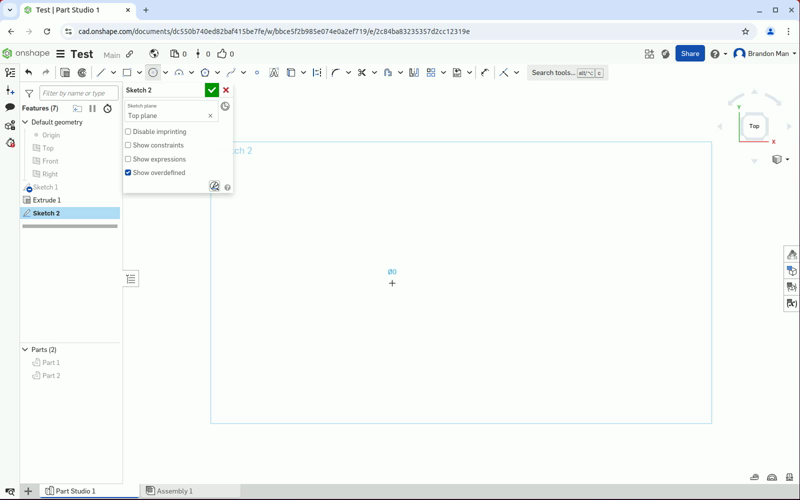
mouse_move(435, 282)
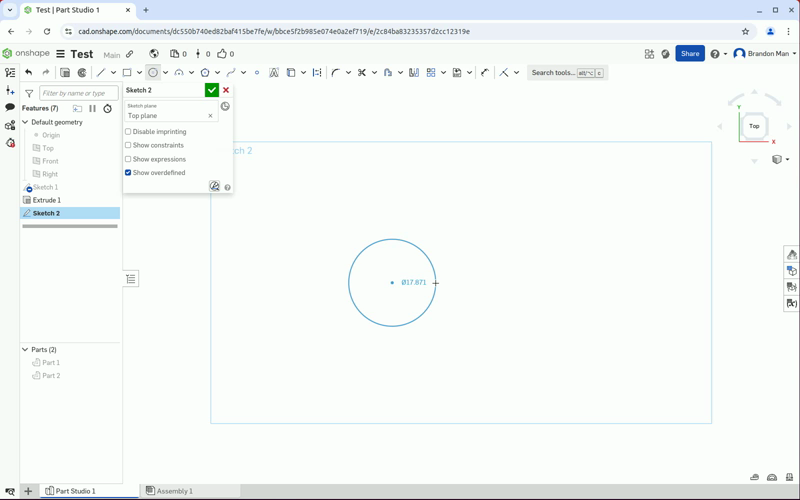
click(435, 282)
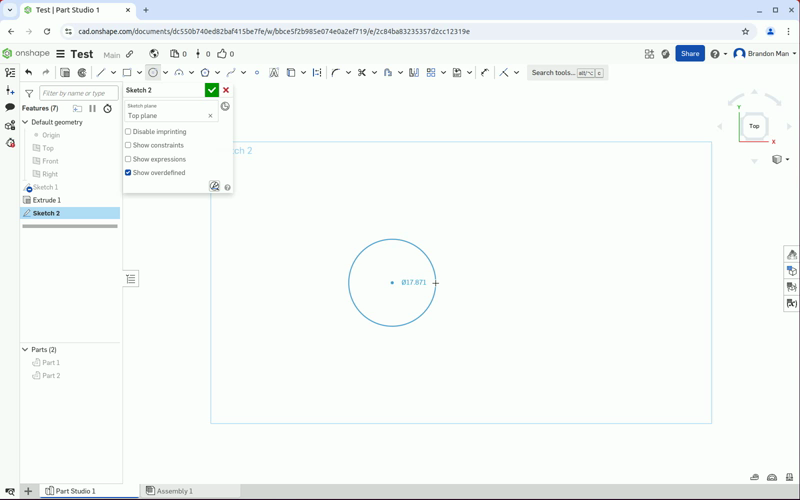
key(esc)
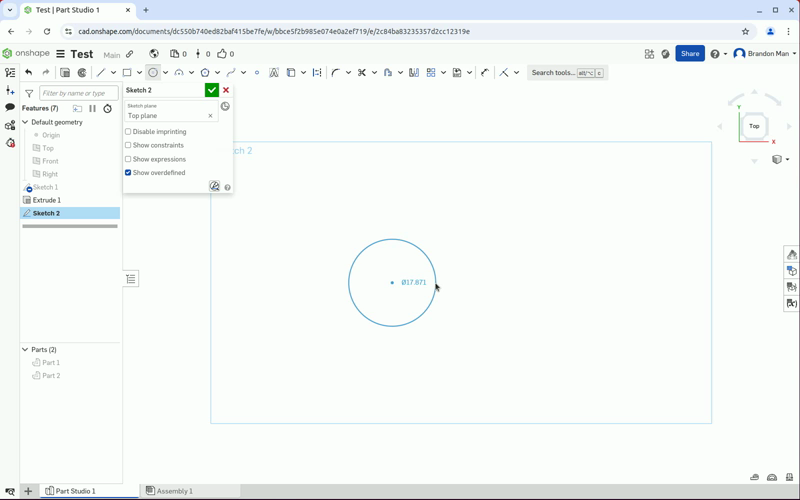
key(c)
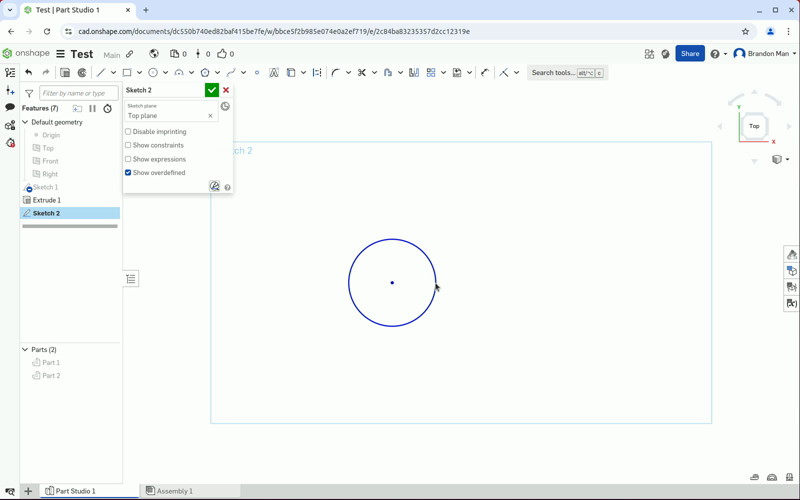
key_down(shift)
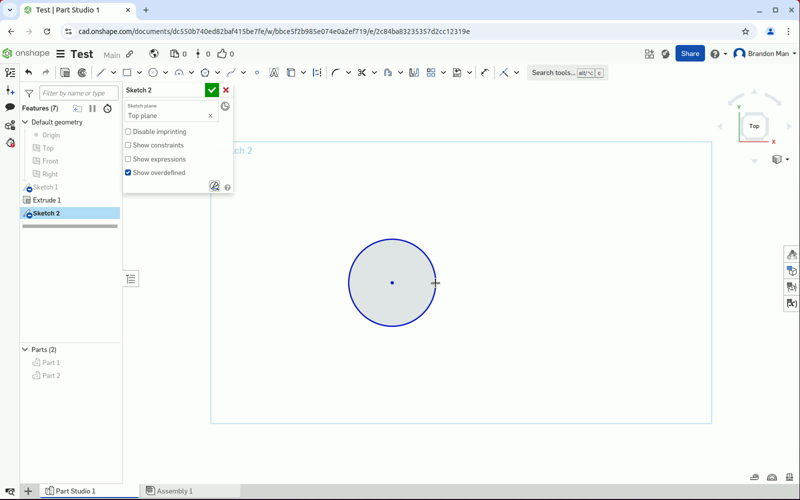
mouse_move(392, 282)
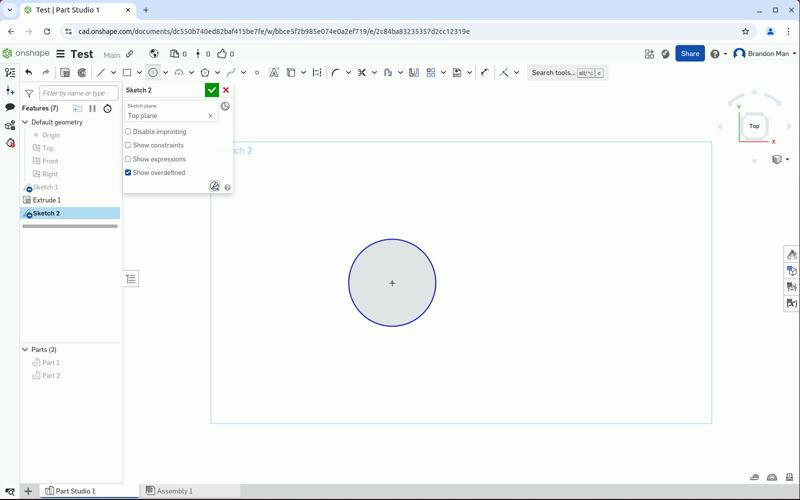
click(392, 282)
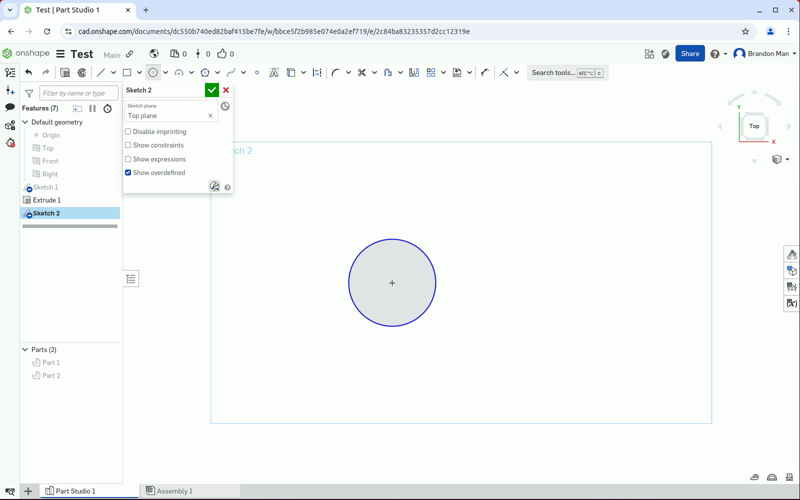
key_up(shift)
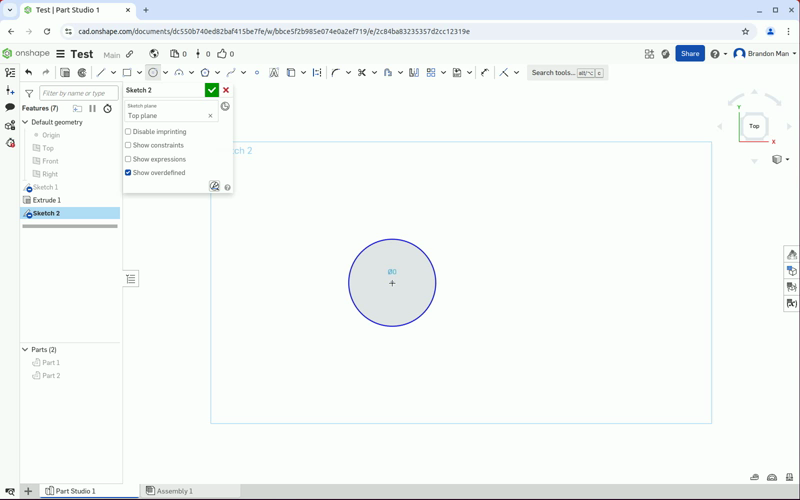
mouse_move(415, 282)
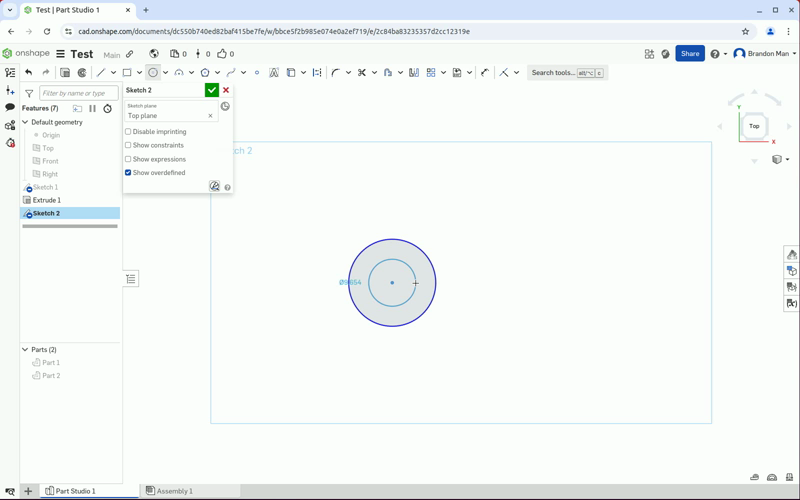
click(415, 282)
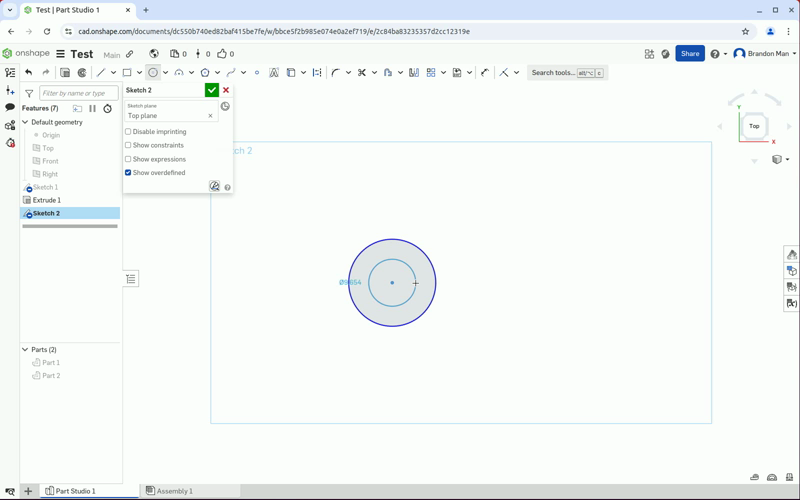
key(esc)
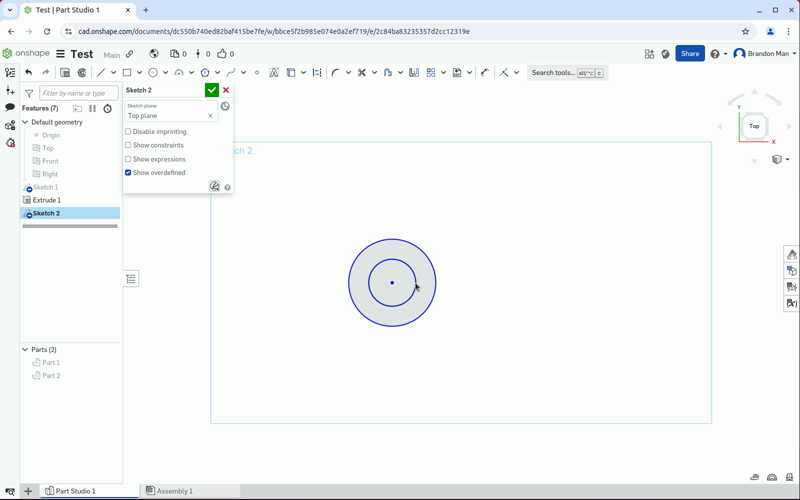
mouse_move(408, 307)
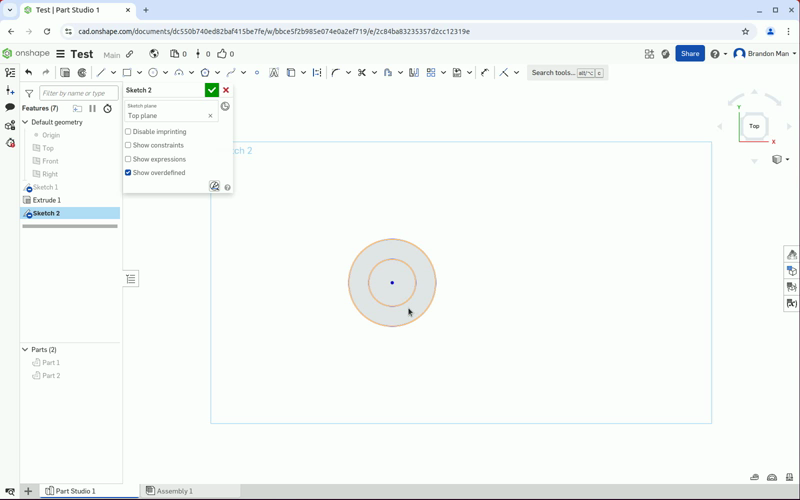
click(408, 307)
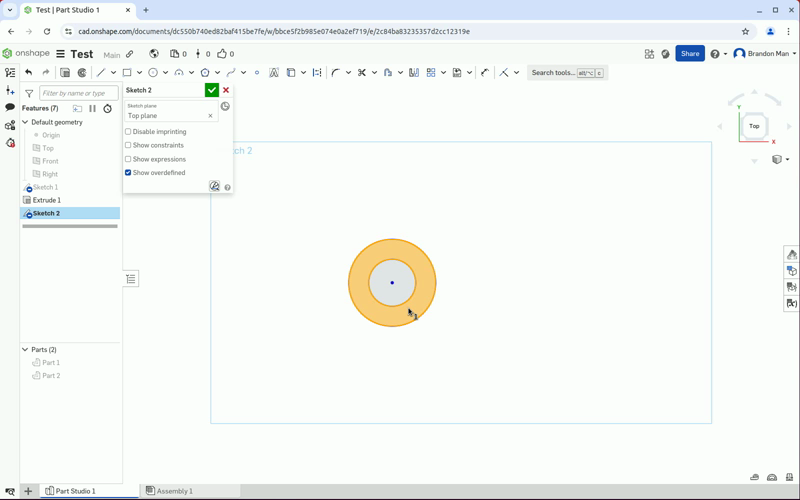
mouse_move(73, 352)
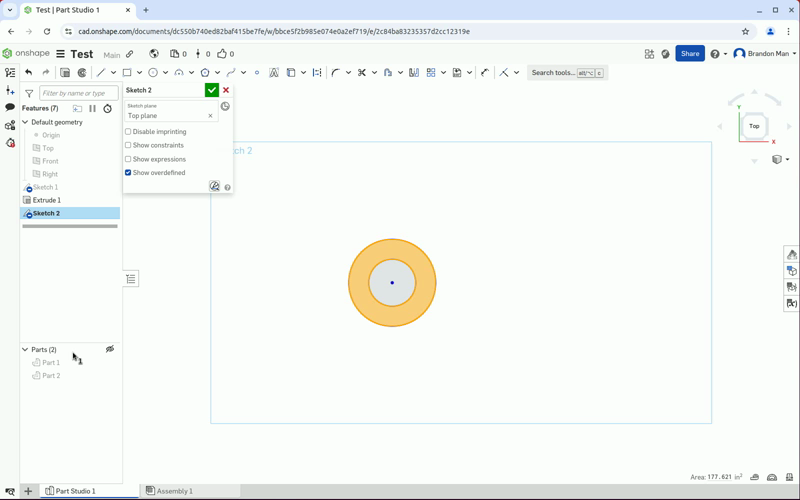
key(shift+y)
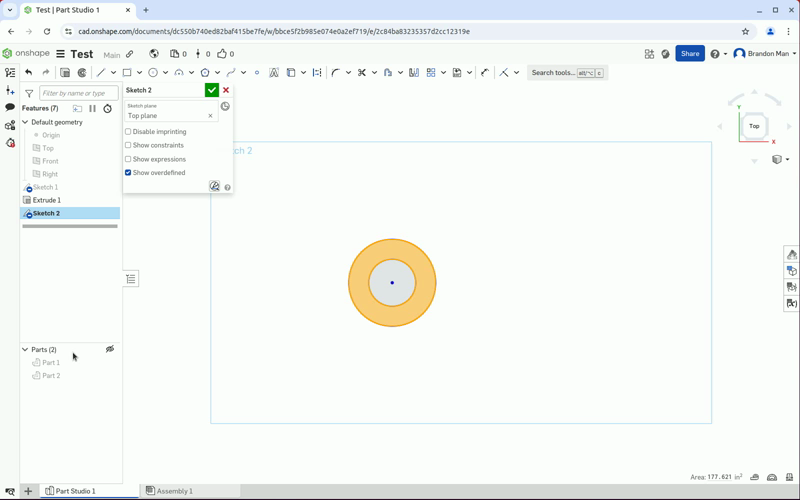
key(shift+e)
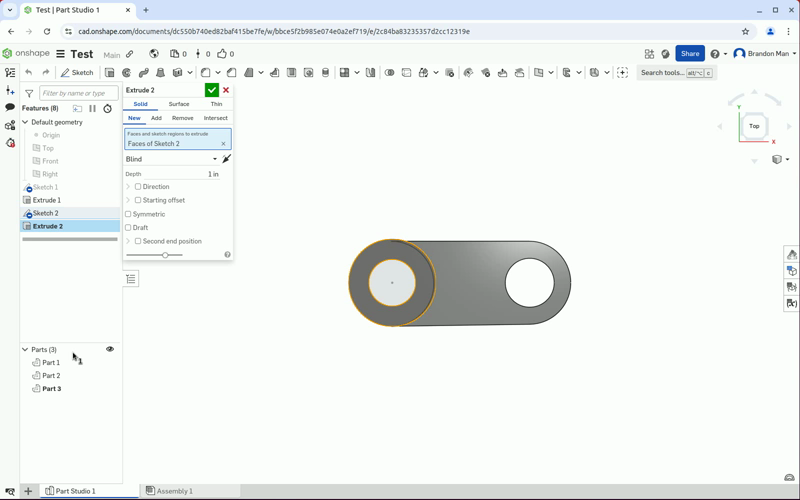
mouse_move(143, 106)
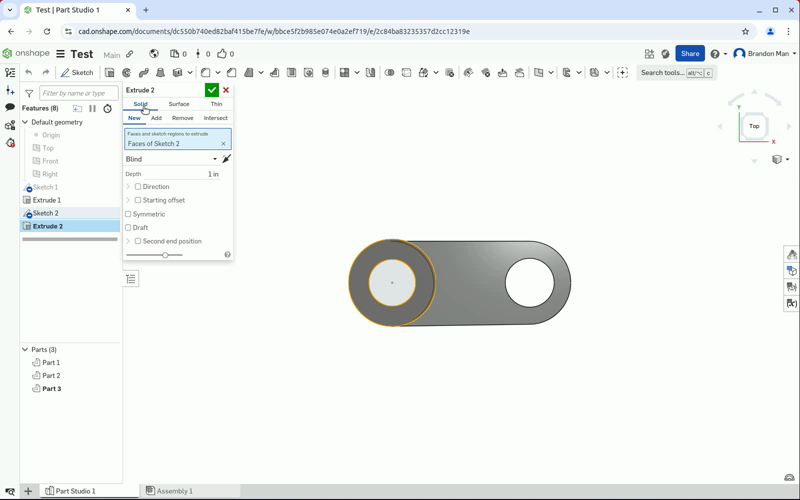
click(143, 106)
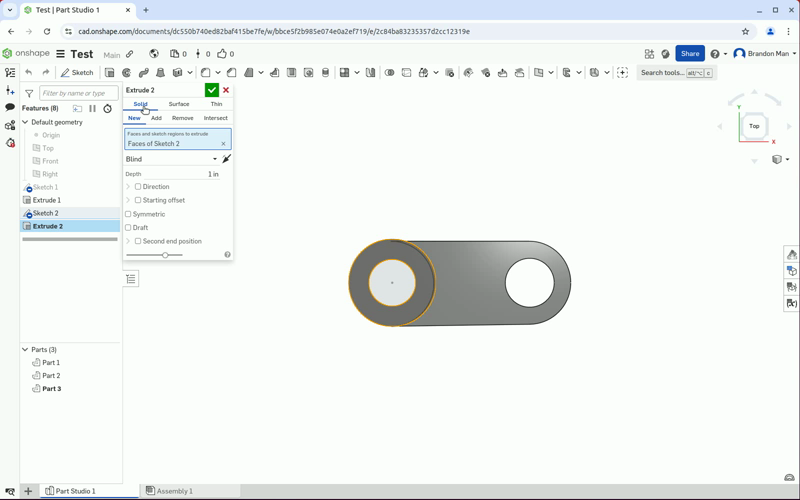
mouse_move(137, 120)
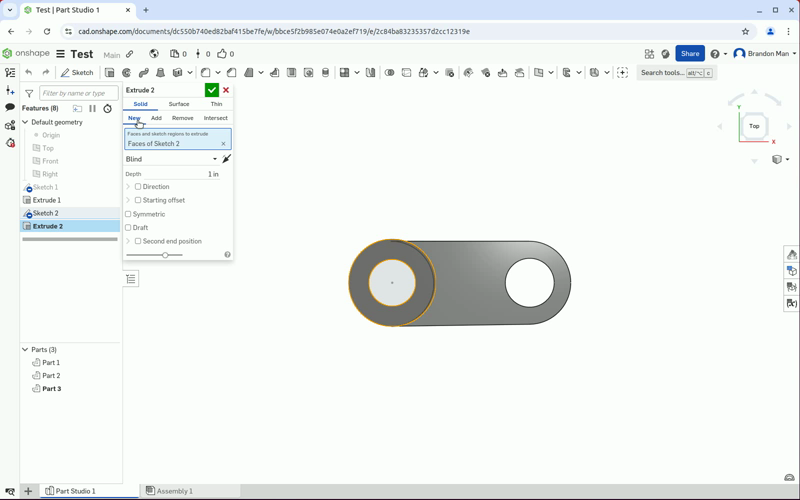
click(137, 120)
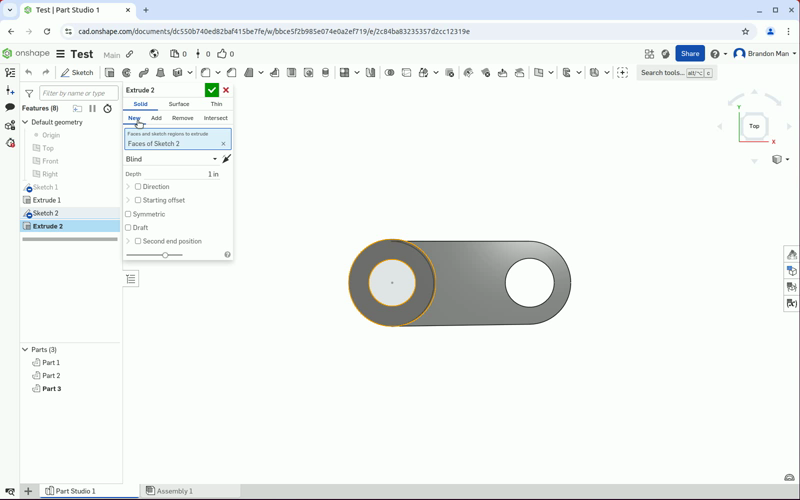
key(tab, 4)
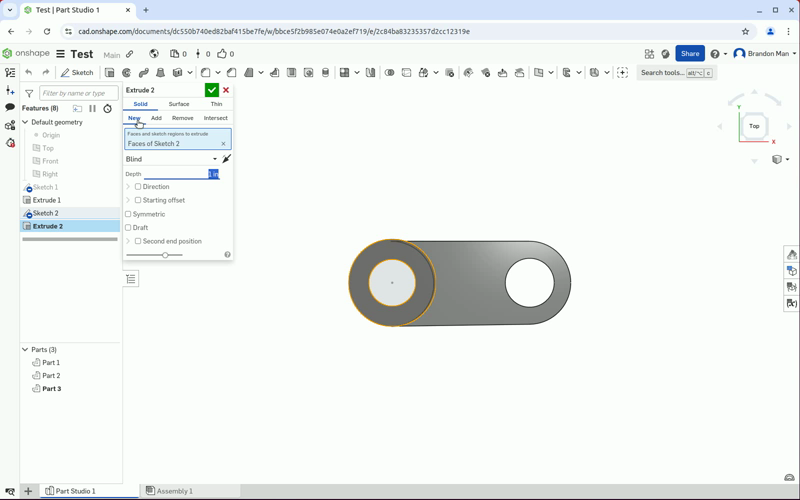
text(15.646)
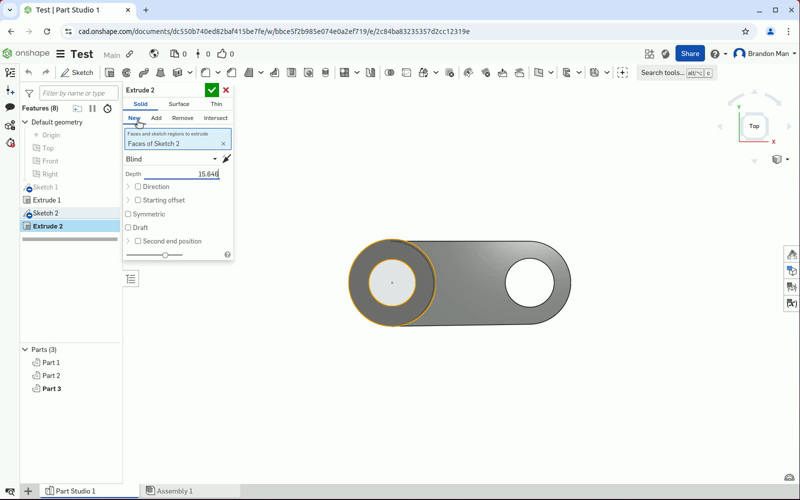
key(enter)
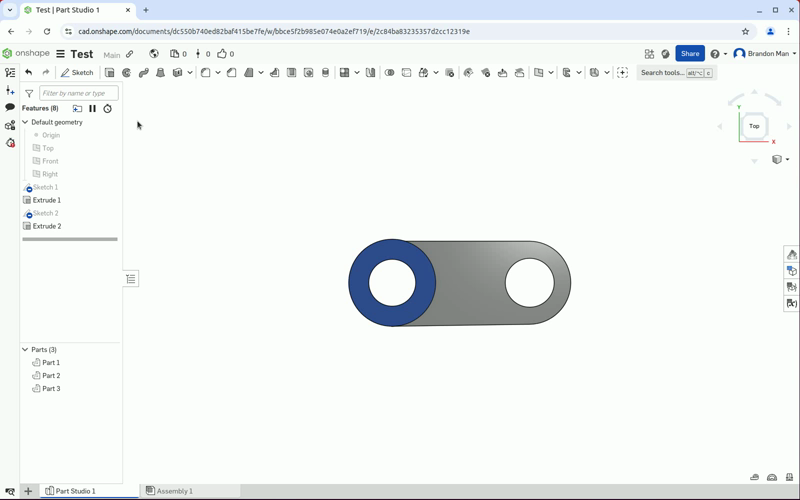
key(shift+h)
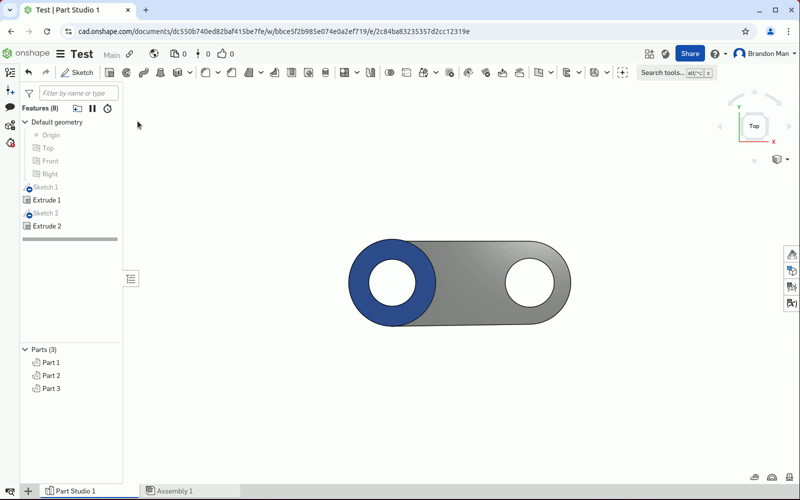
key(shift+h)
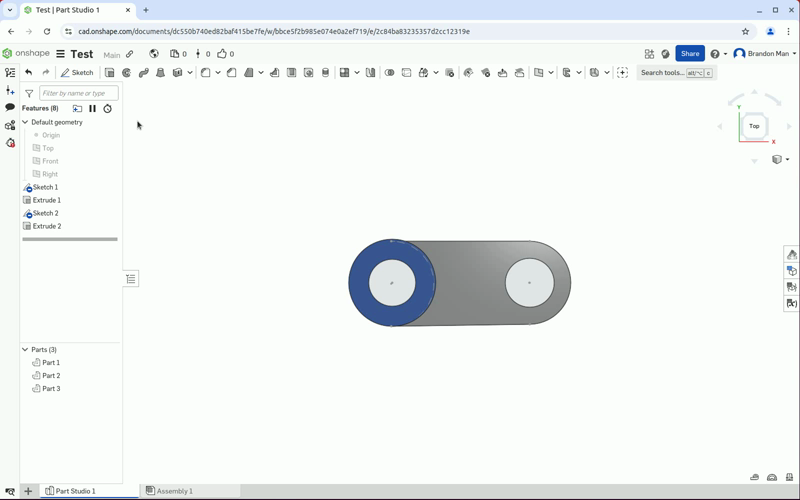
key(shift+7)
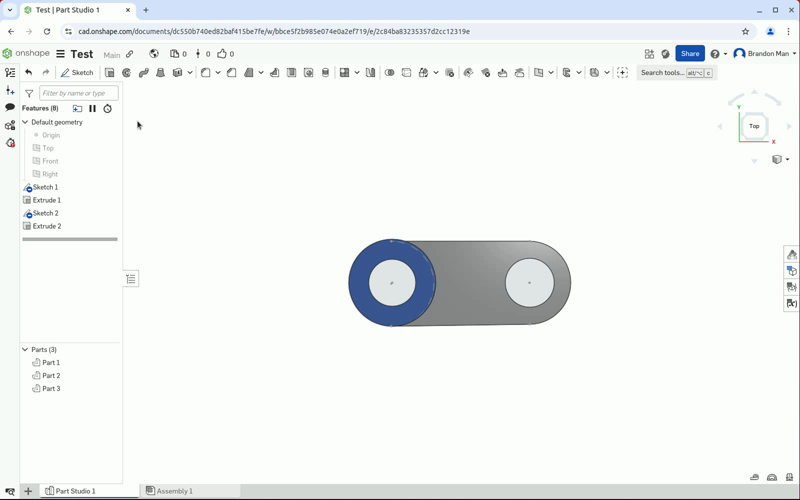
key(up, 3)
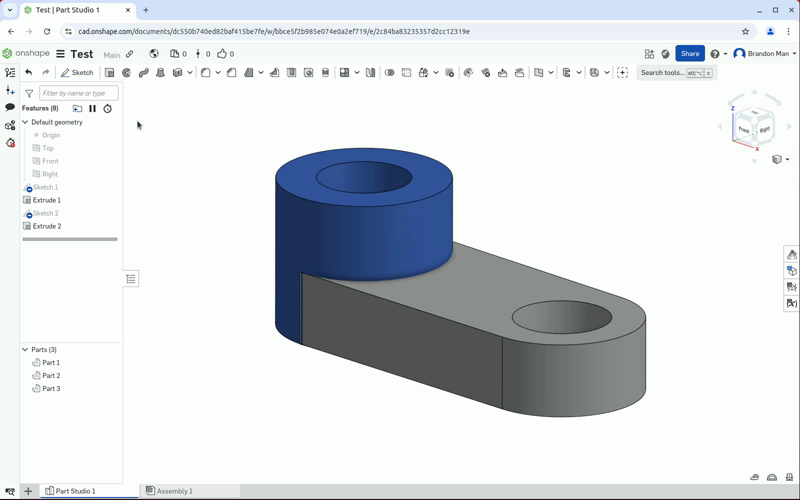
key(left, 3)
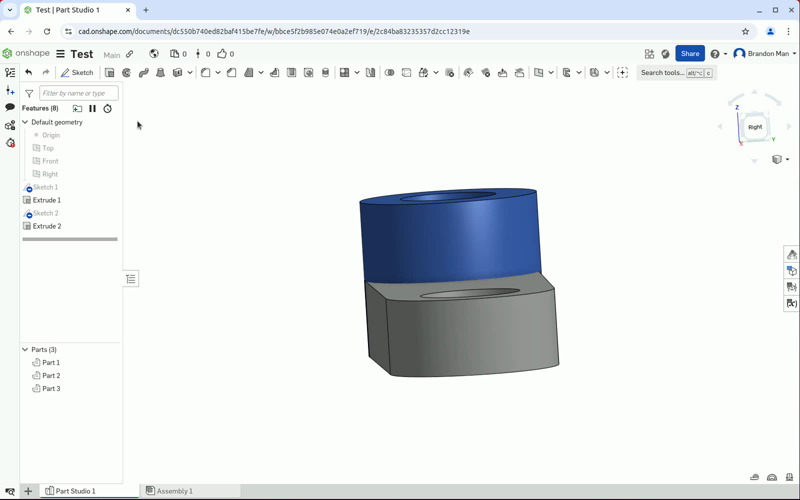
key(right, 3)
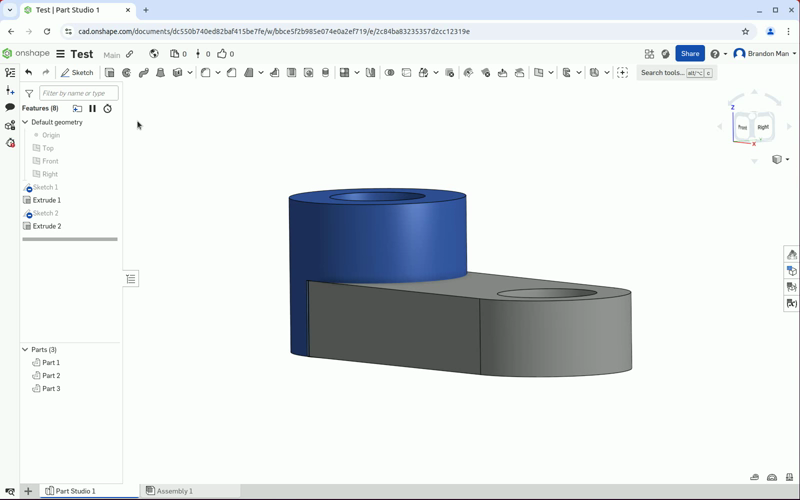
key(down, 3)
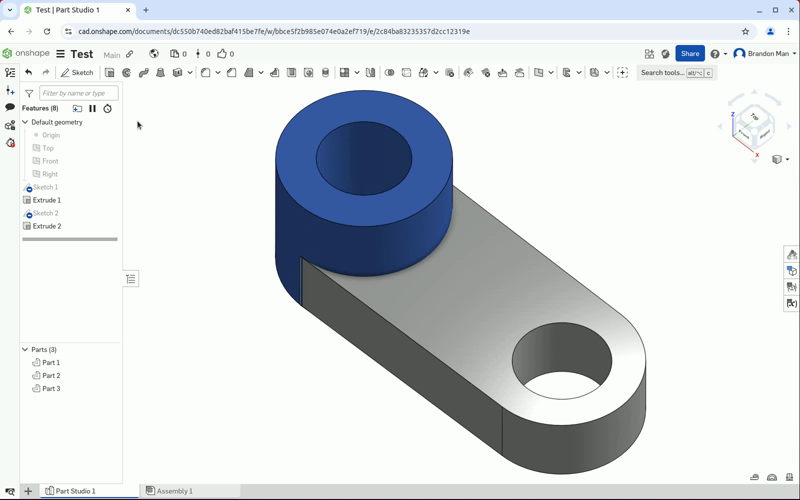
mouse_move(73, 189)
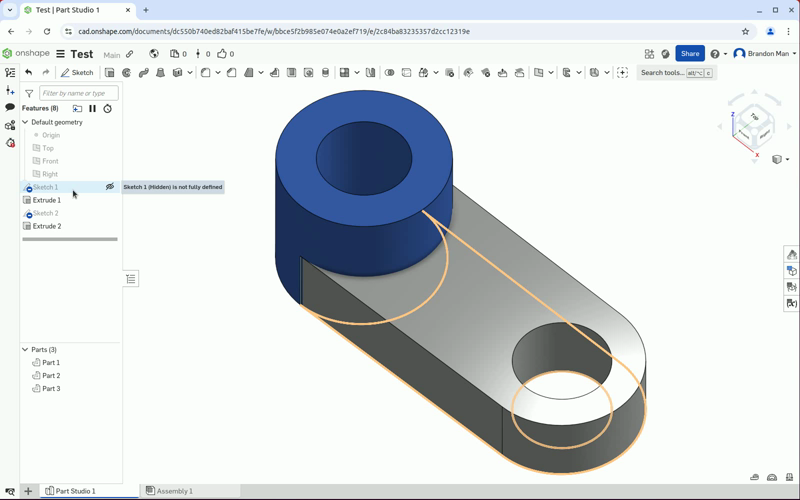
click(73, 189)